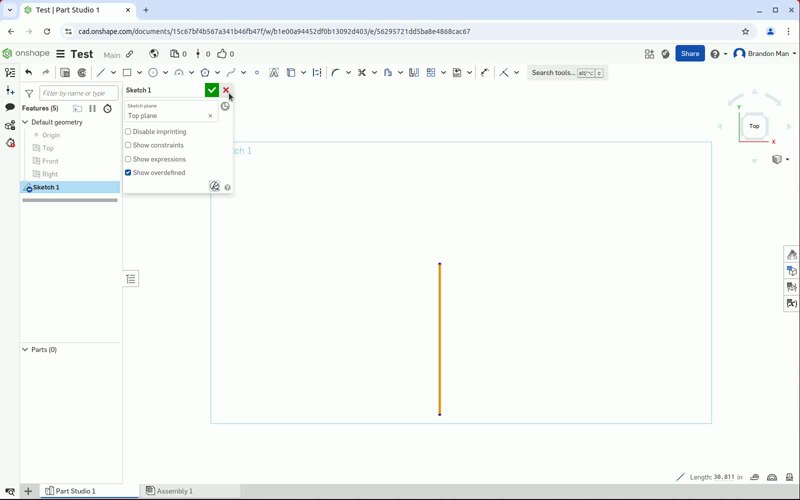
key(shift+h)
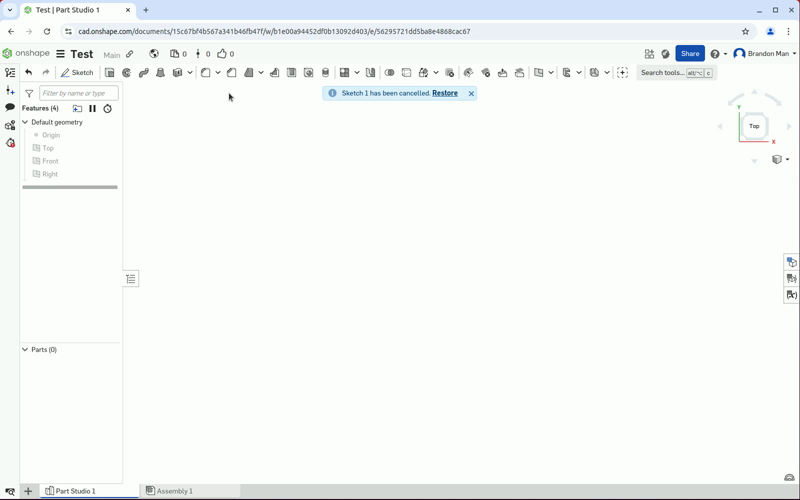
mouse_move(73, 352)
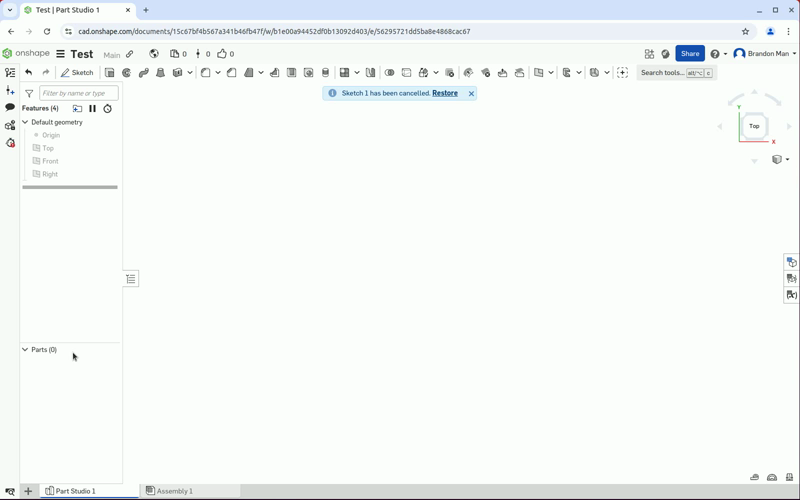
key(y)
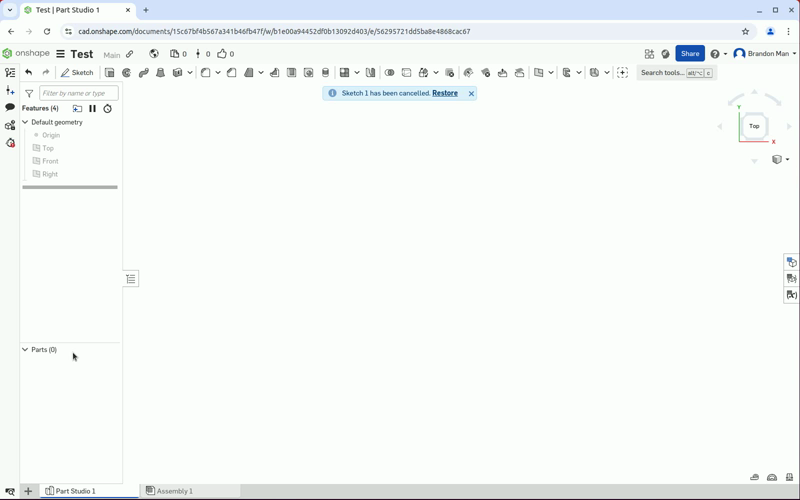
key(shift+p)
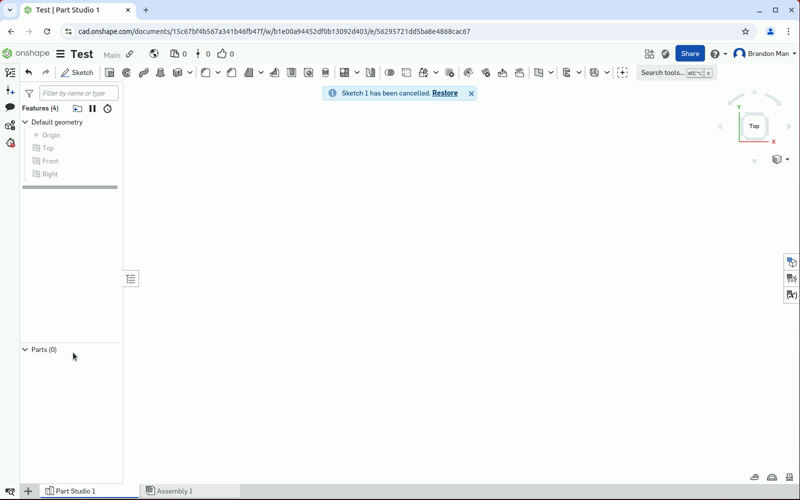
key(space)
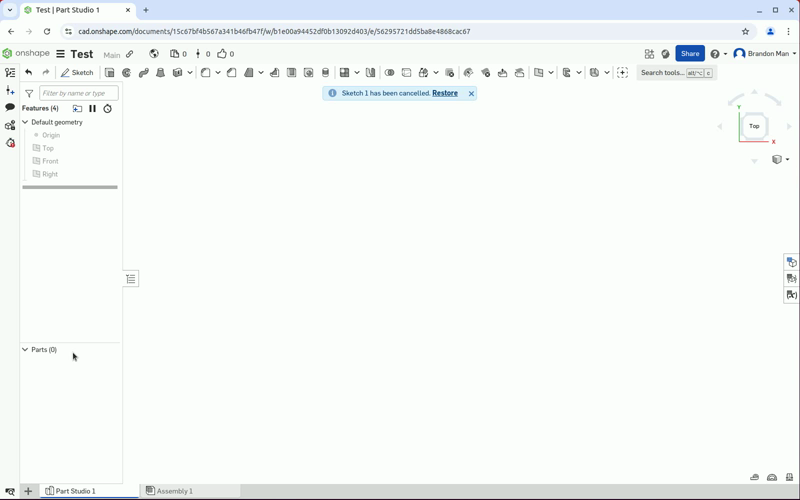
key_down(shift)
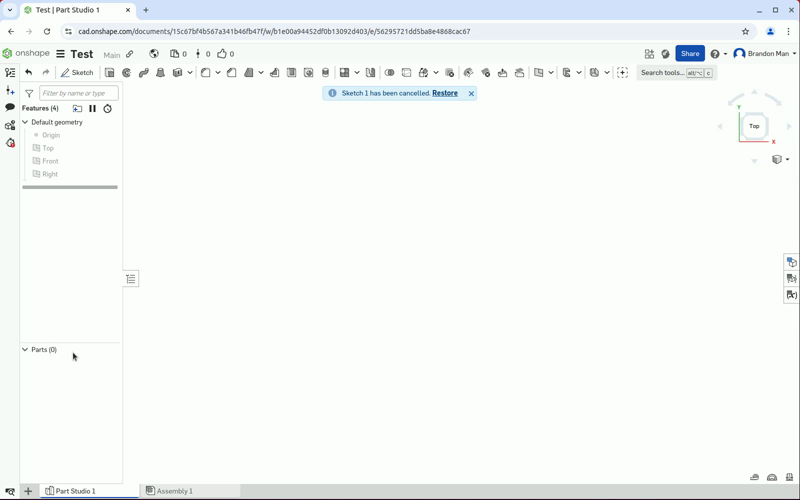
key(up)
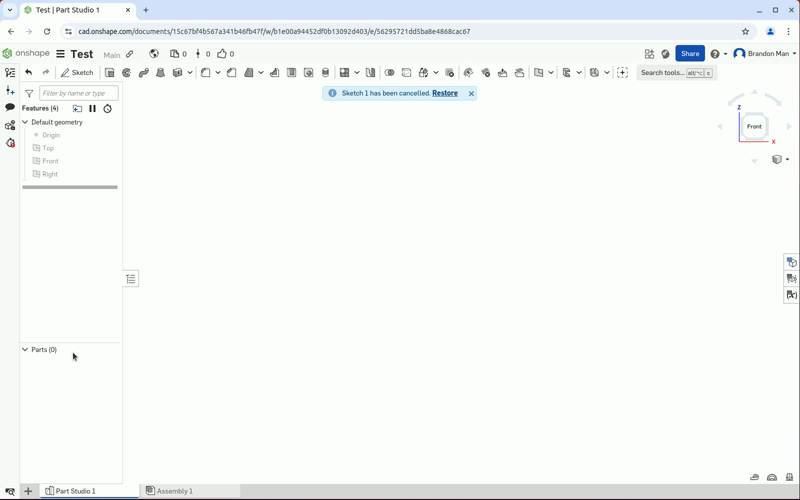
key_up(shift)
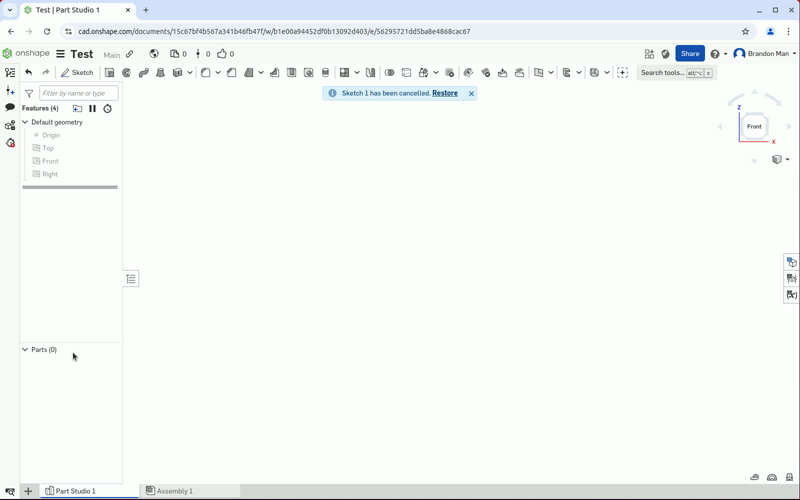
key(space)
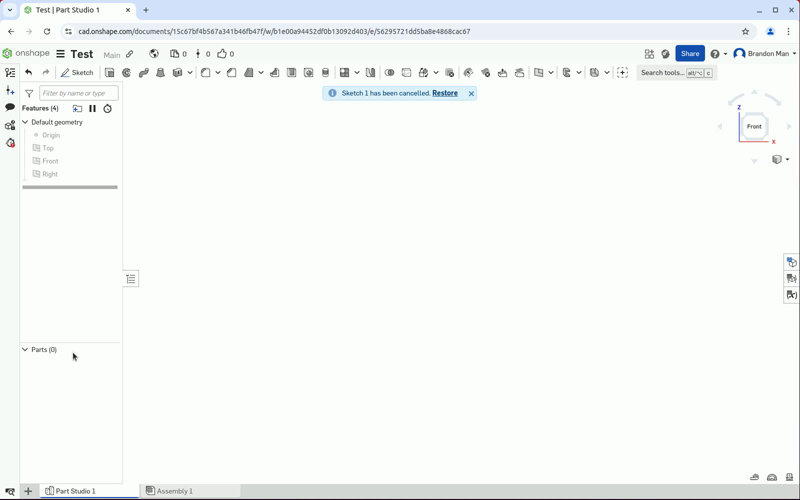
key_down(shift)
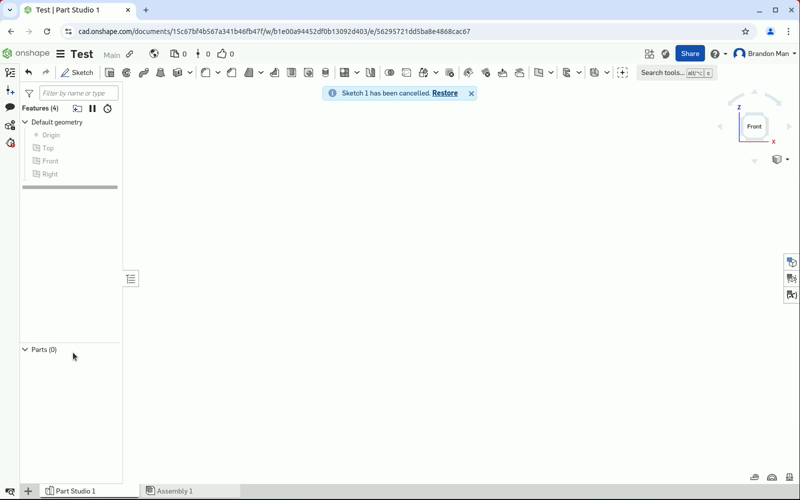
key(left)
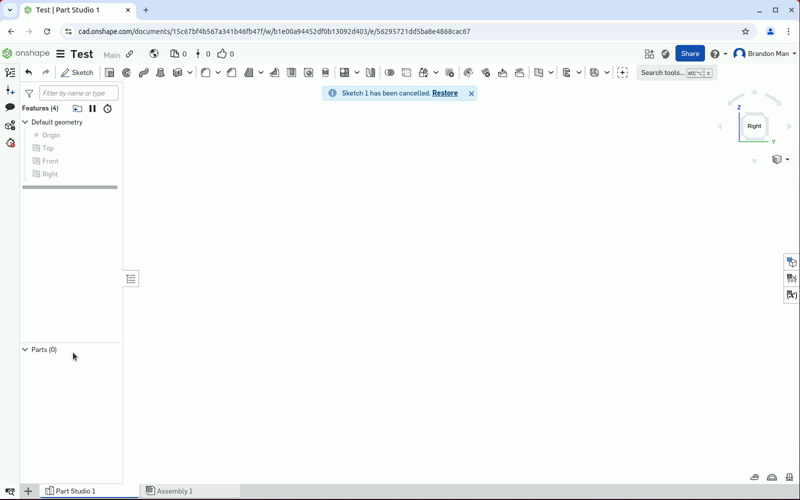
key_up(shift)
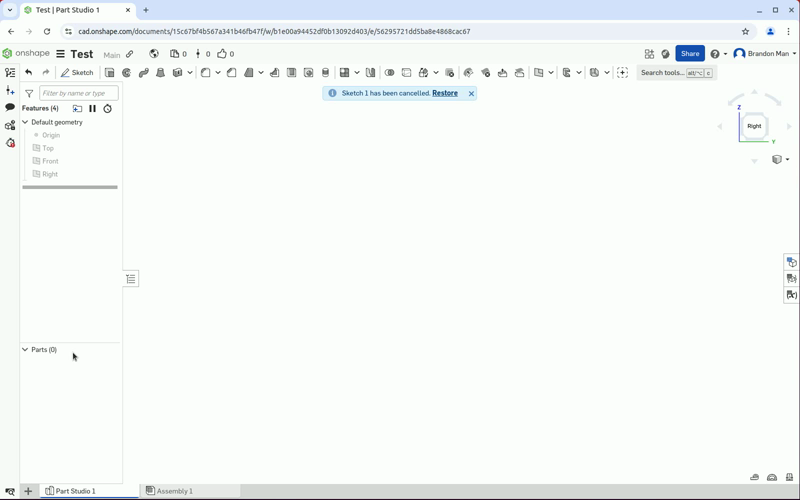
mouse_move(73, 352)
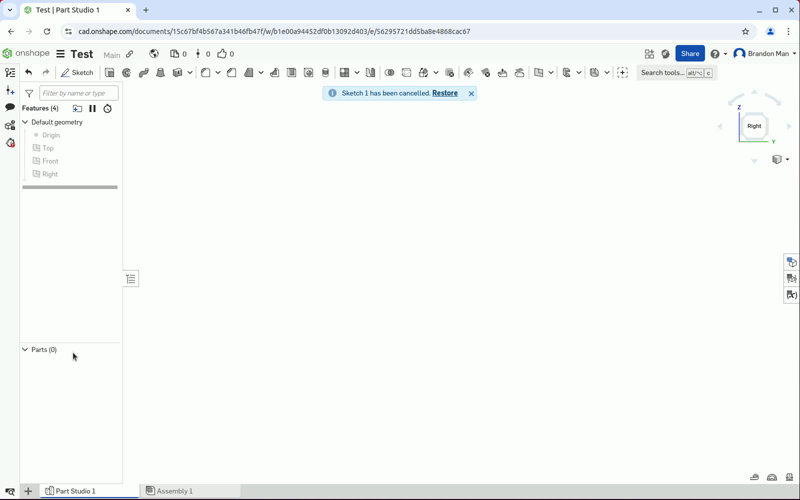
key(shift+y)
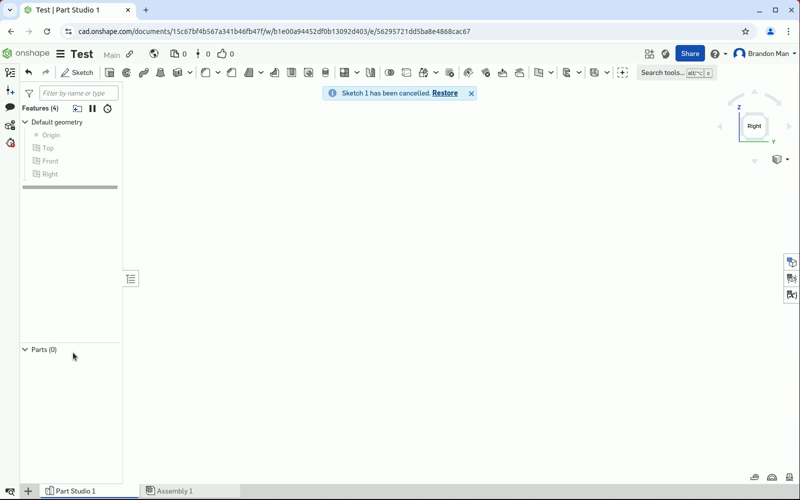
key(shift+s)
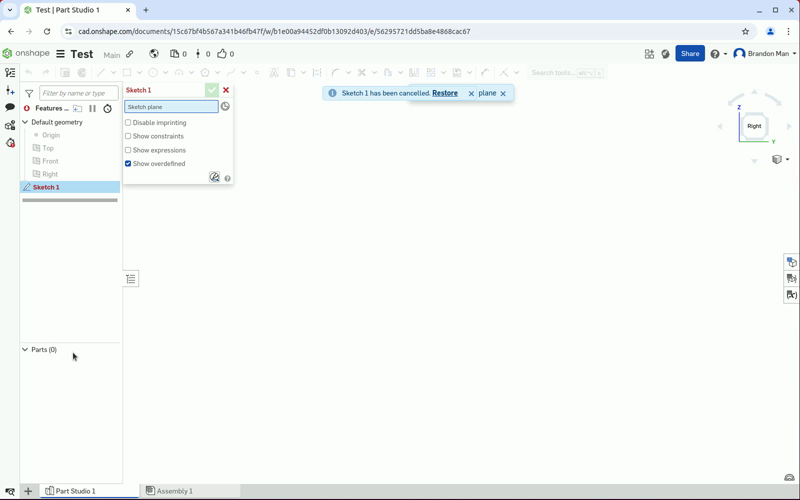
mouse_move(73, 176)
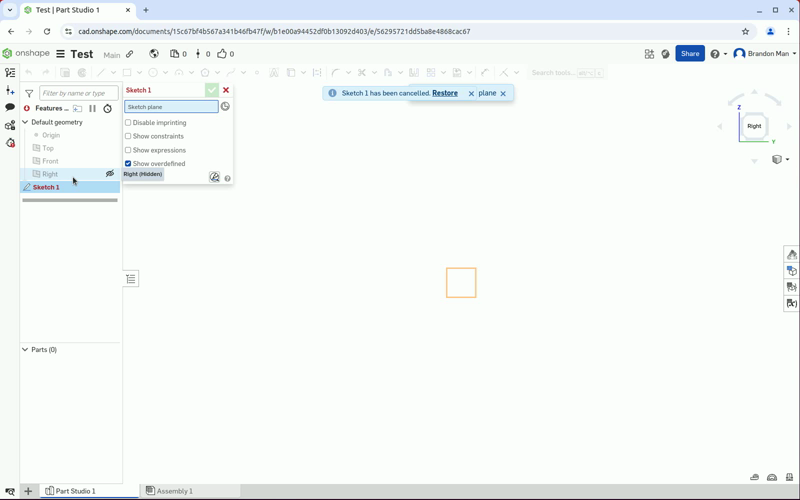
click(73, 176)
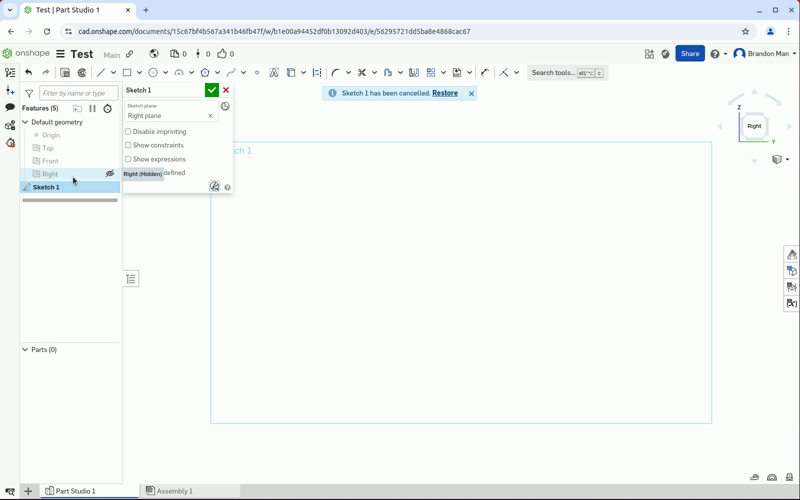
mouse_move(73, 352)
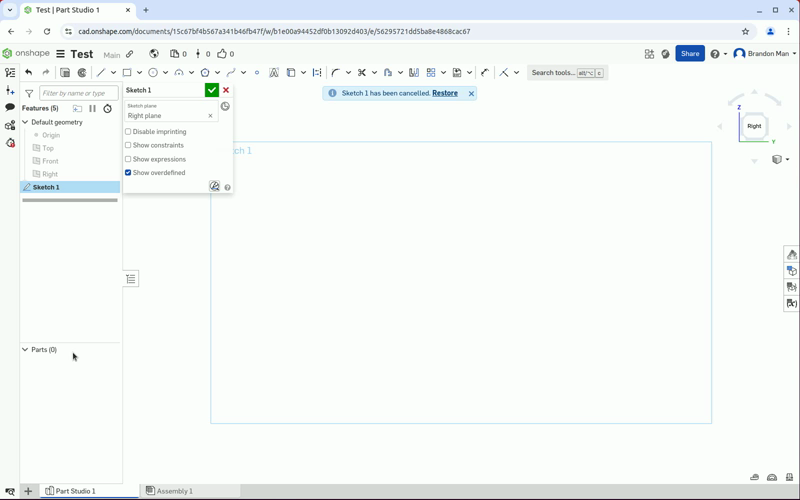
key(y)
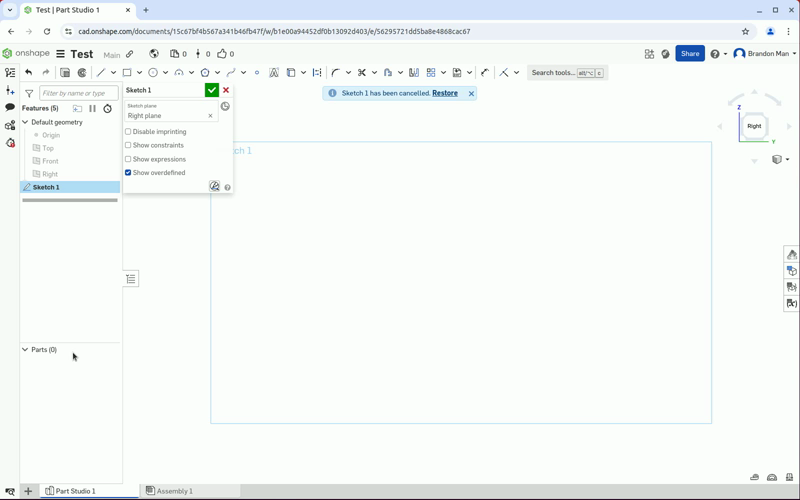
key(l)
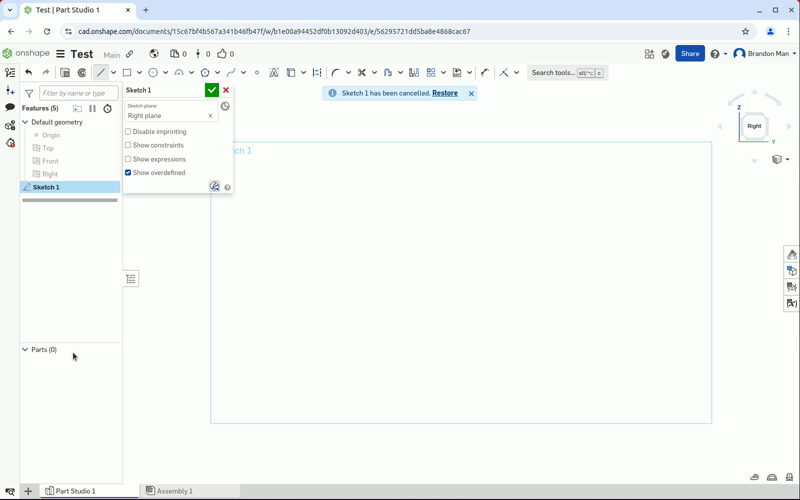
key_down(shift)
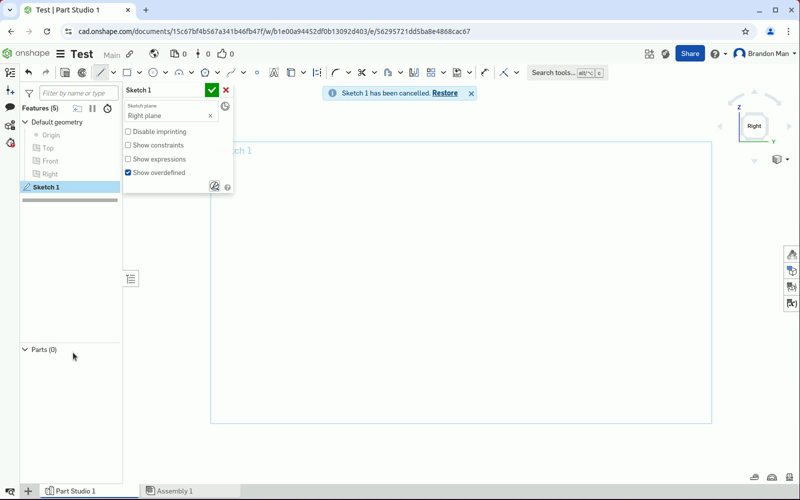
mouse_move(368, 372)
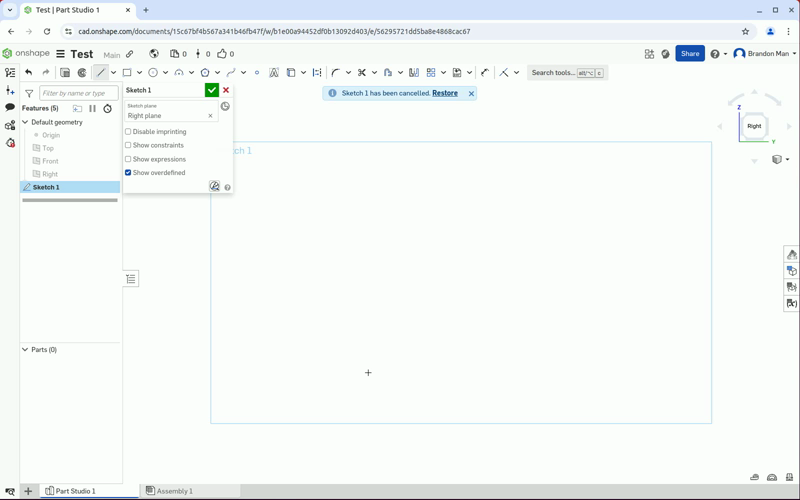
click(368, 372)
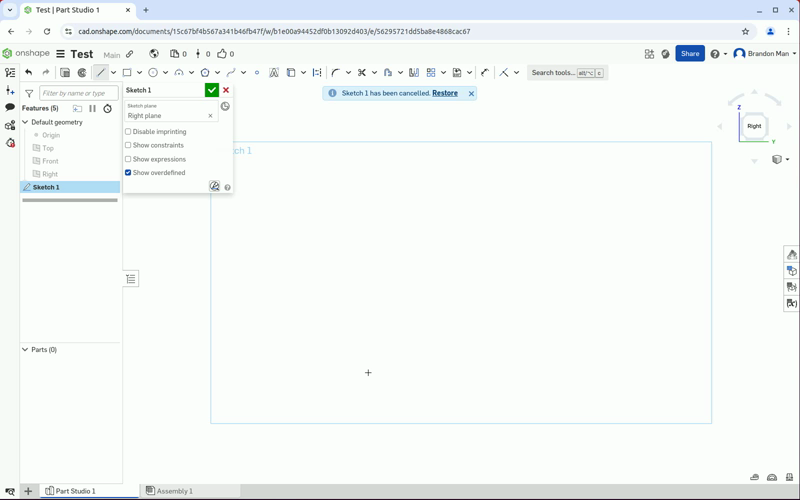
key_up(shift)
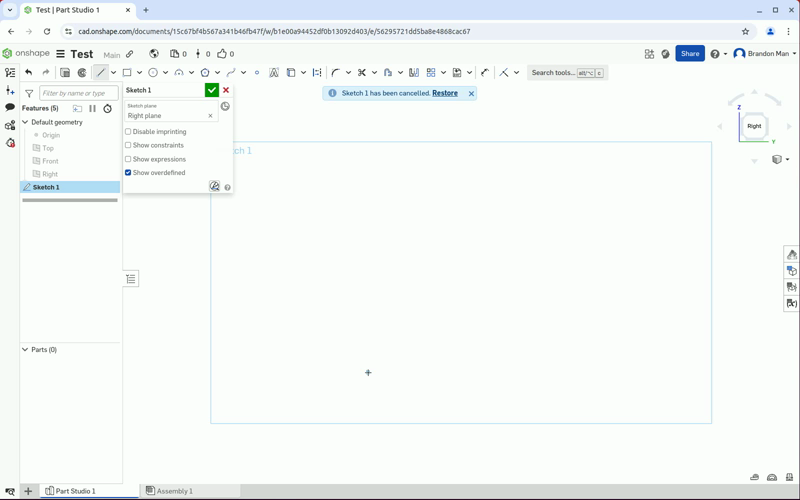
key_down(shift)
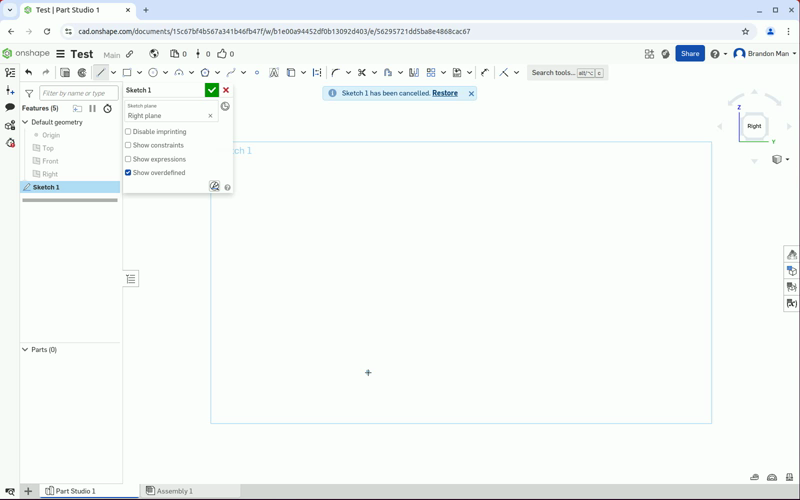
mouse_move(398, 372)
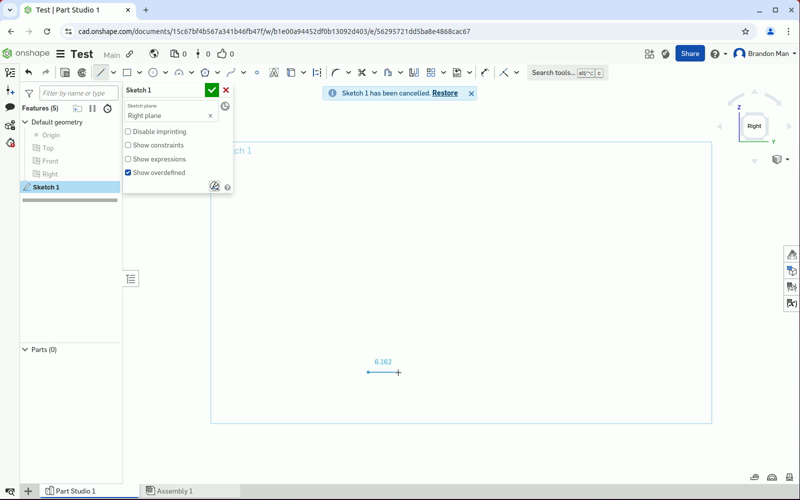
mouse_move(408, 372)
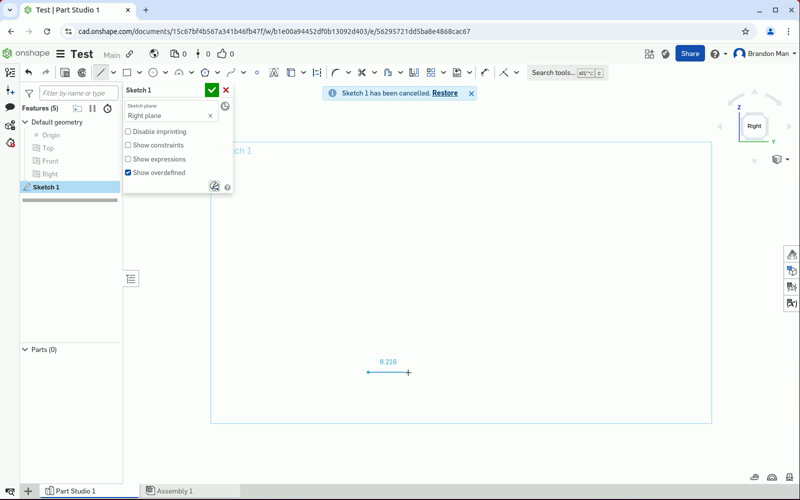
click(408, 372)
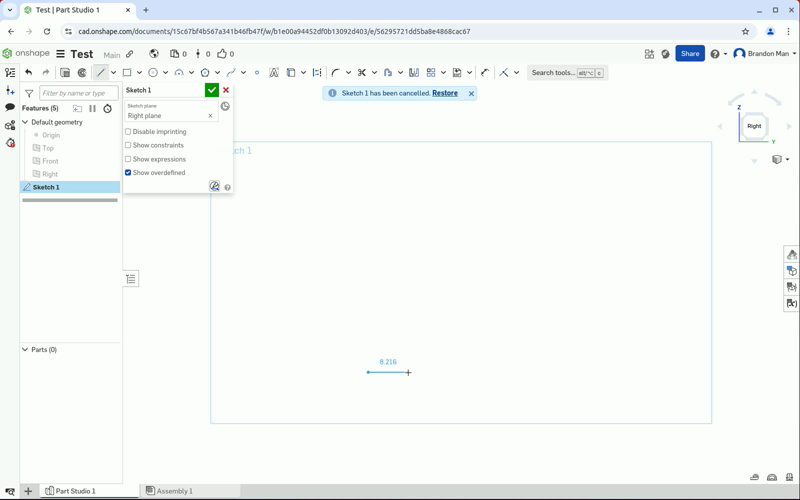
key_up(shift)
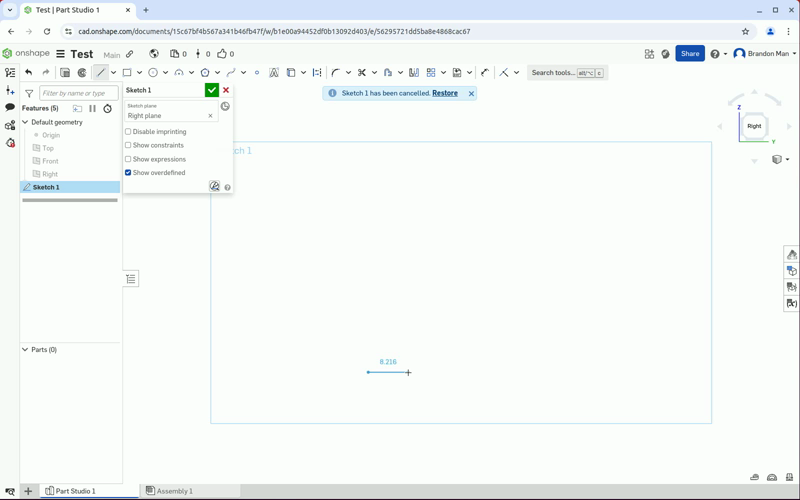
key_down(shift)
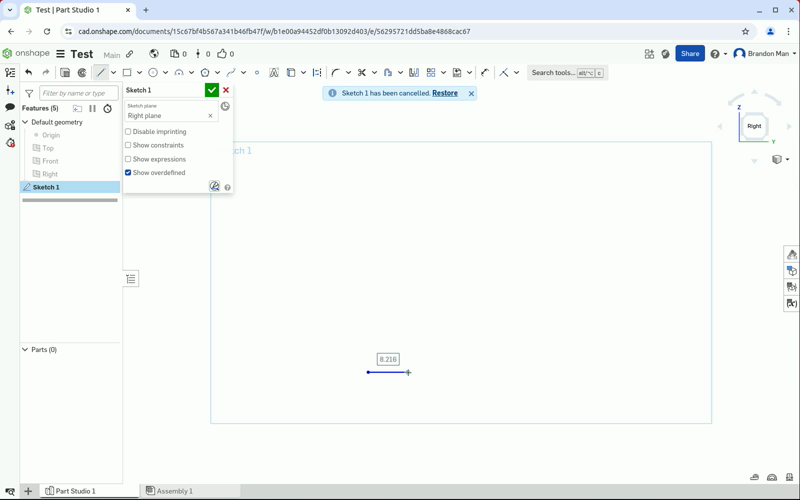
mouse_move(408, 171)
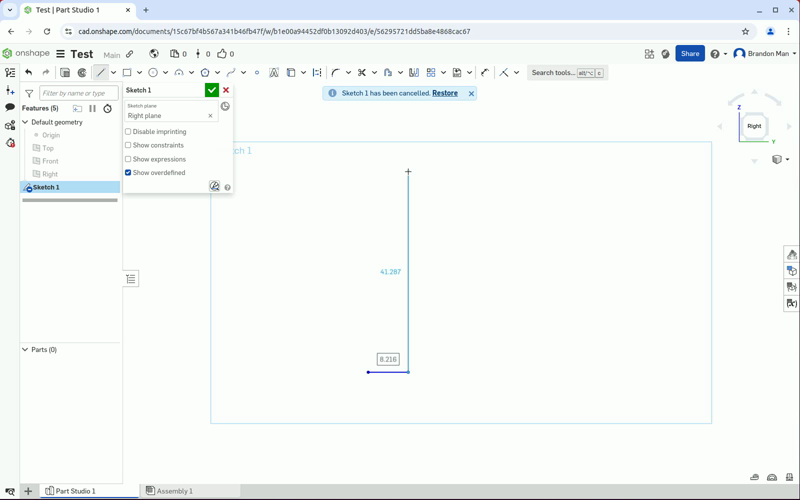
click(408, 171)
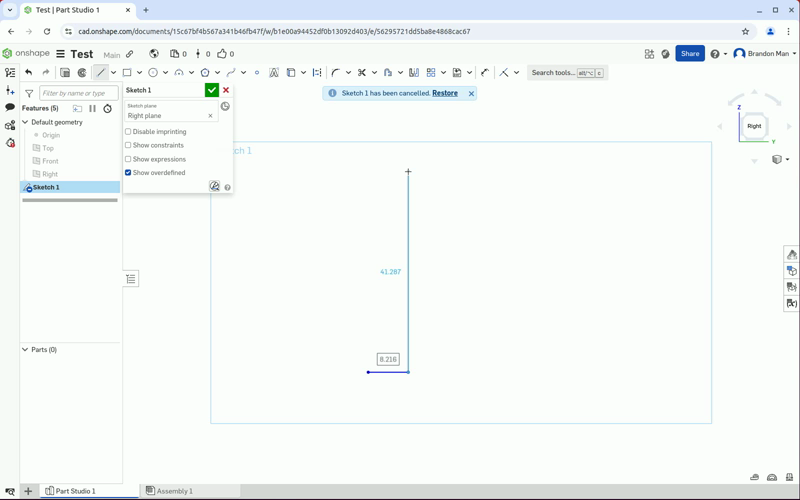
key_up(shift)
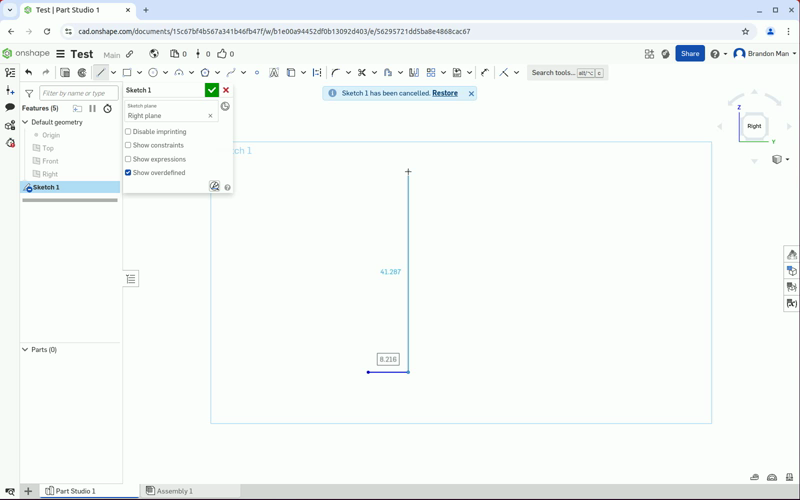
key_down(shift)
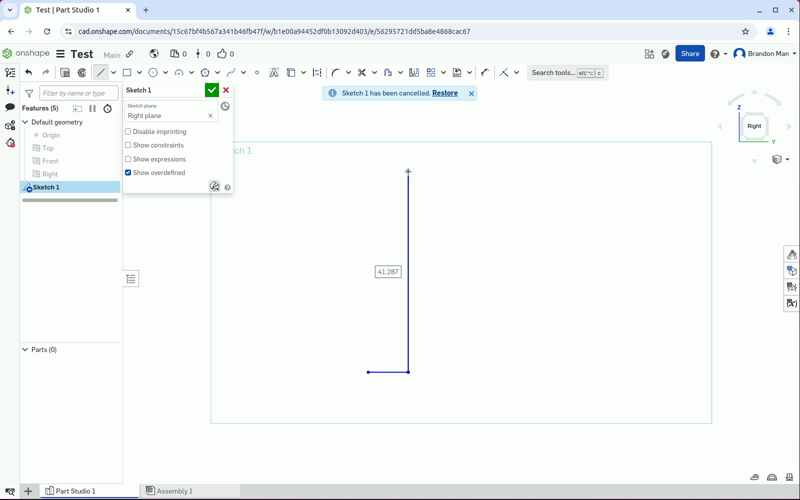
mouse_move(438, 171)
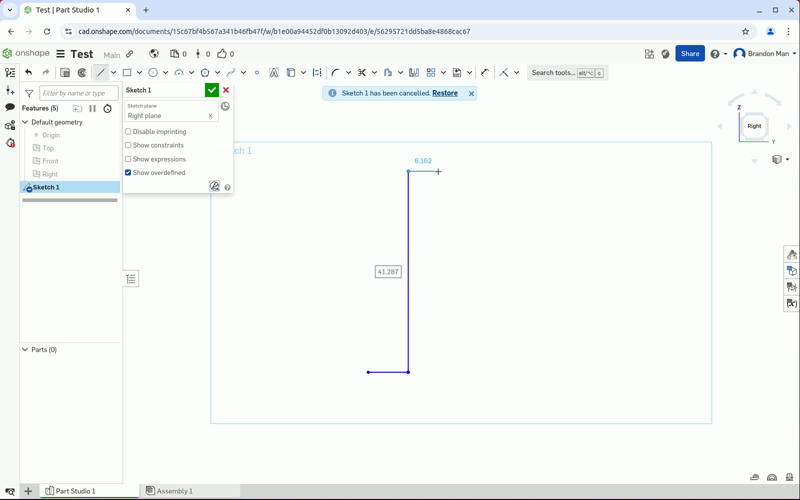
mouse_move(368, 171)
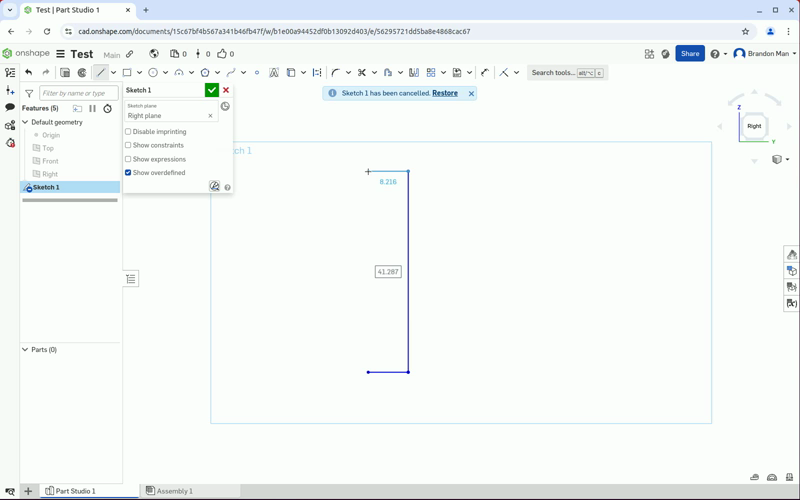
click(368, 171)
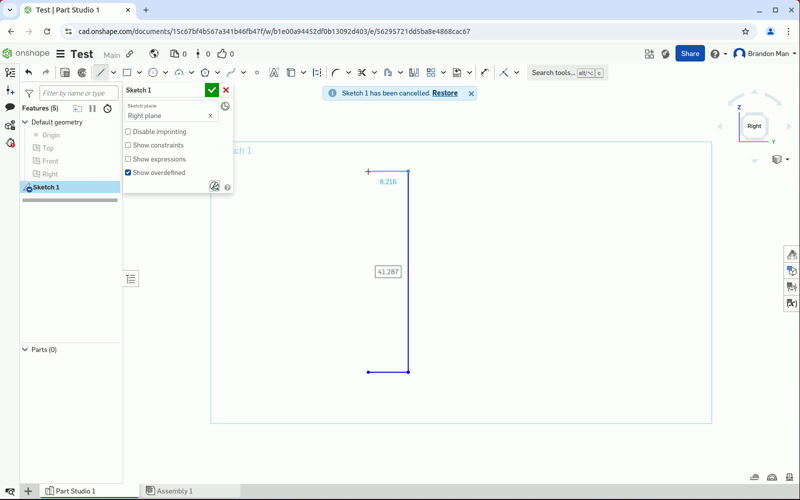
key_up(shift)
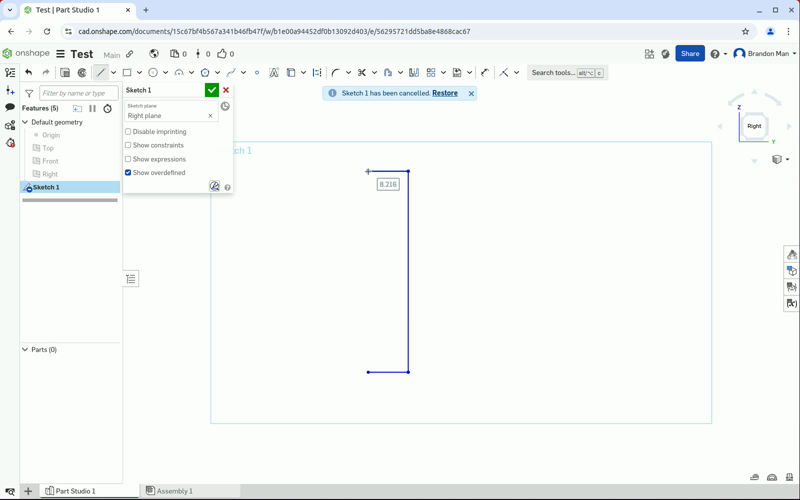
key_down(shift)
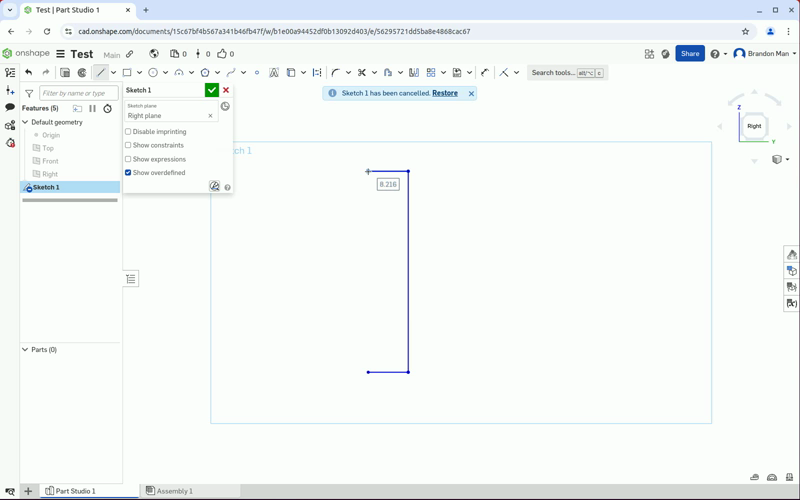
mouse_move(368, 372)
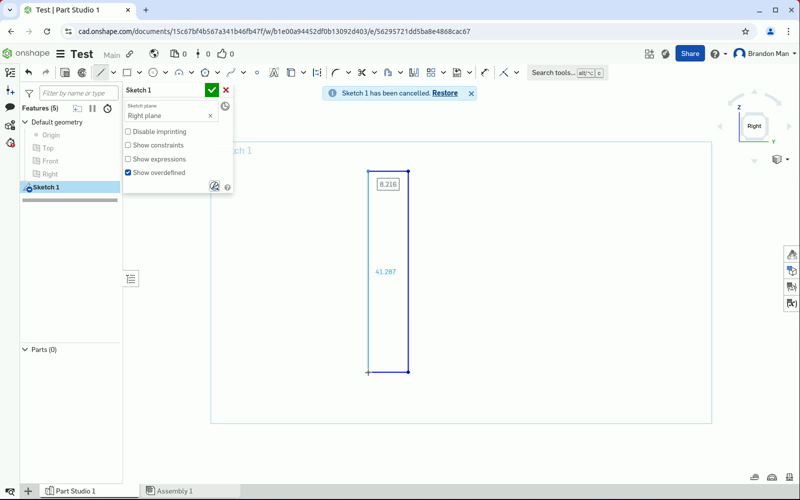
key_up(shift)
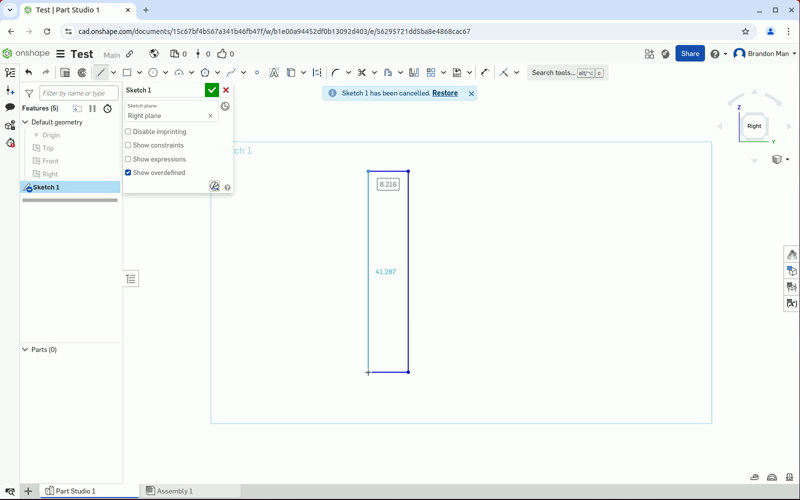
click(368, 372)
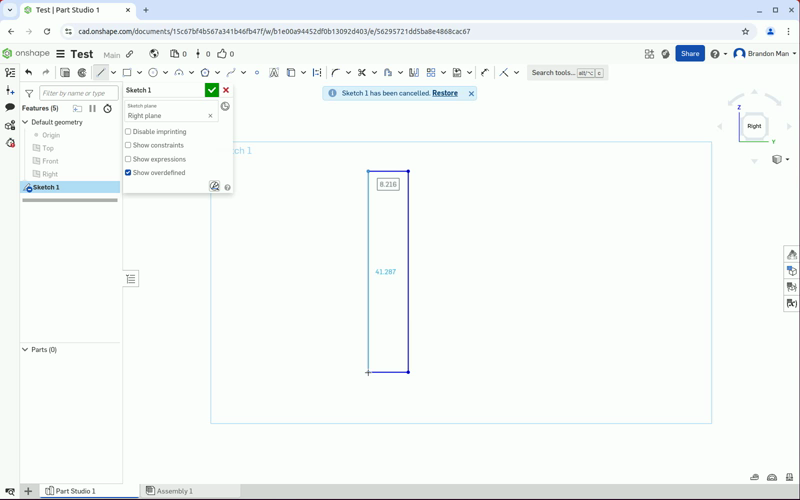
key(esc)
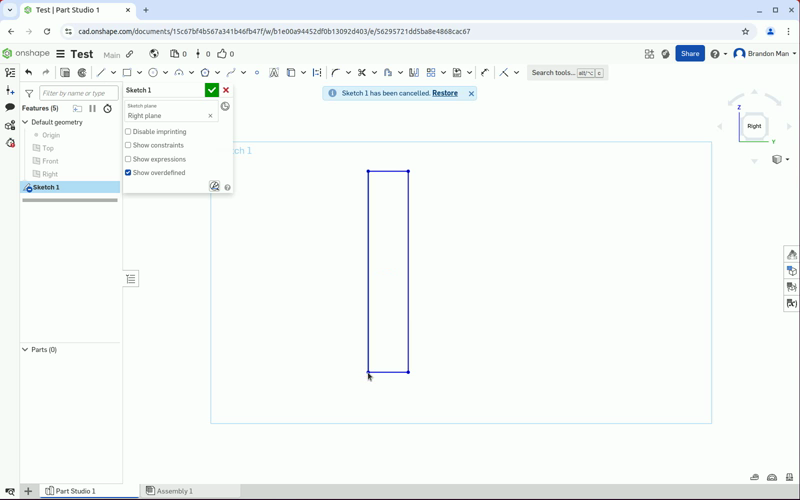
mouse_move(381, 290)
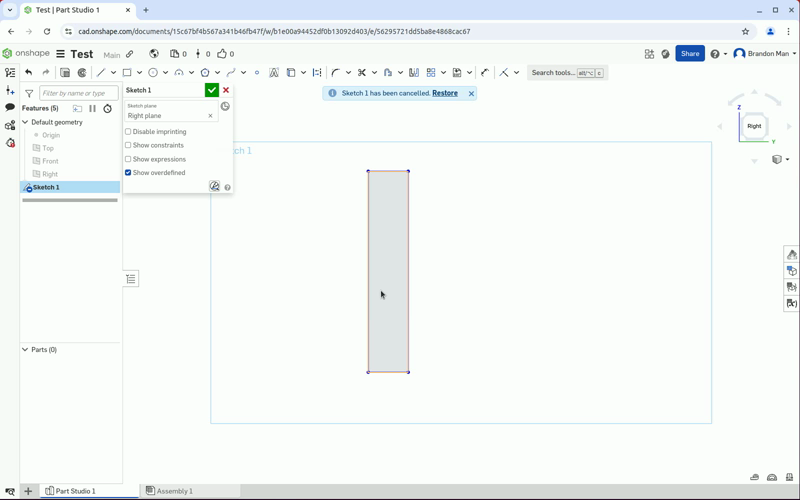
click(381, 290)
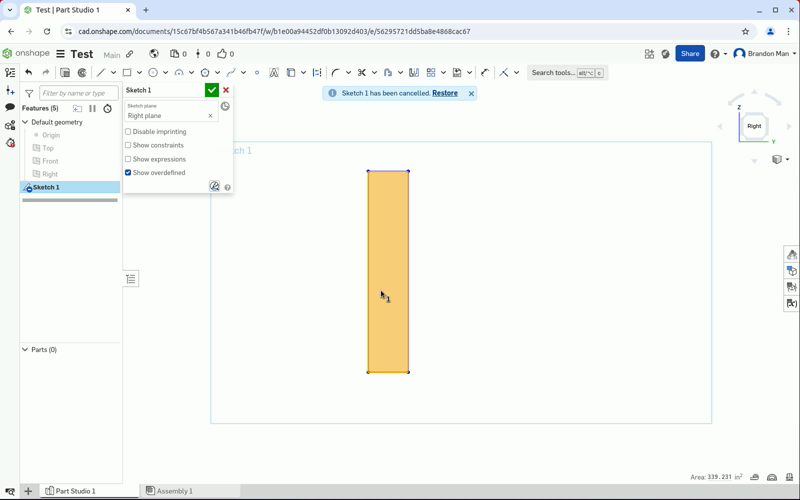
mouse_move(73, 352)
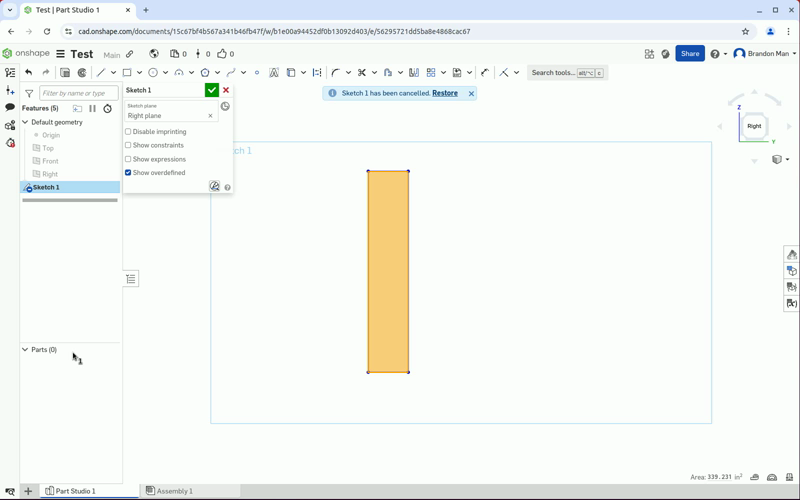
key(shift+y)
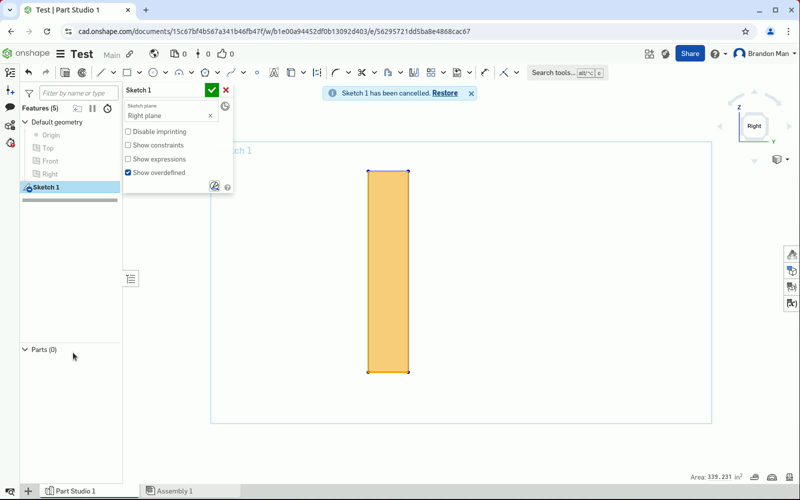
key(shift+e)
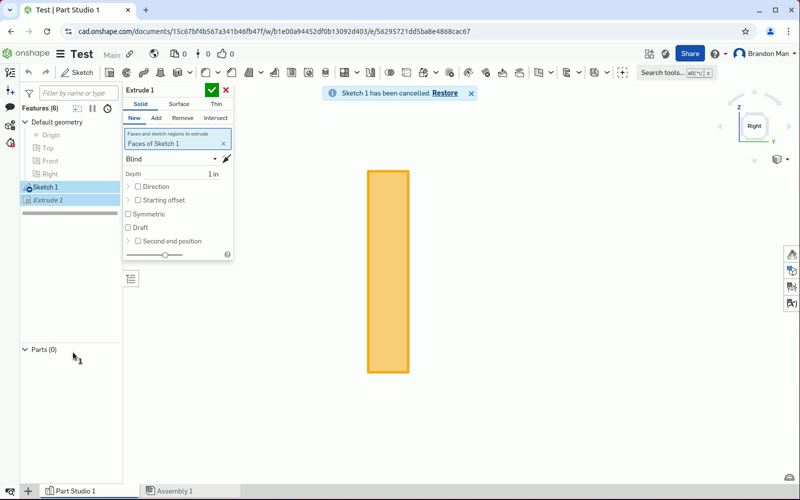
mouse_move(143, 106)
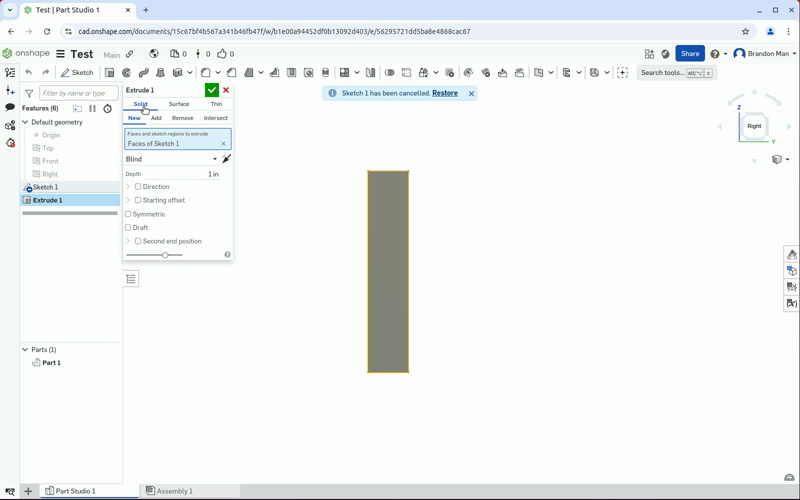
click(143, 106)
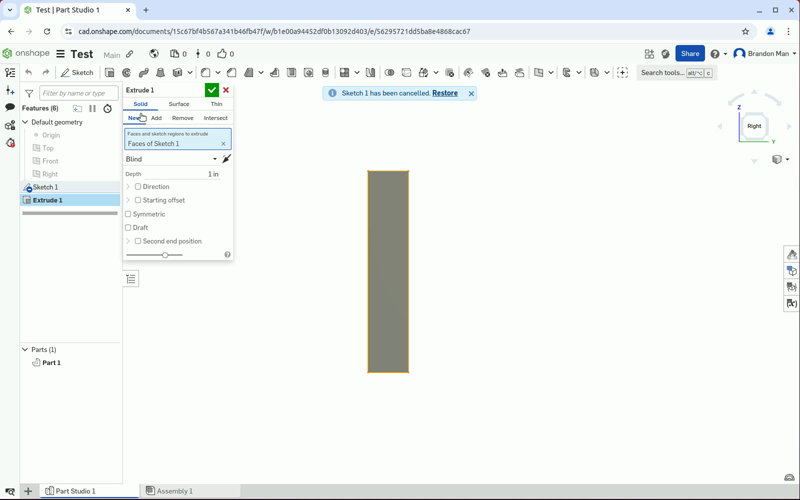
mouse_move(137, 120)
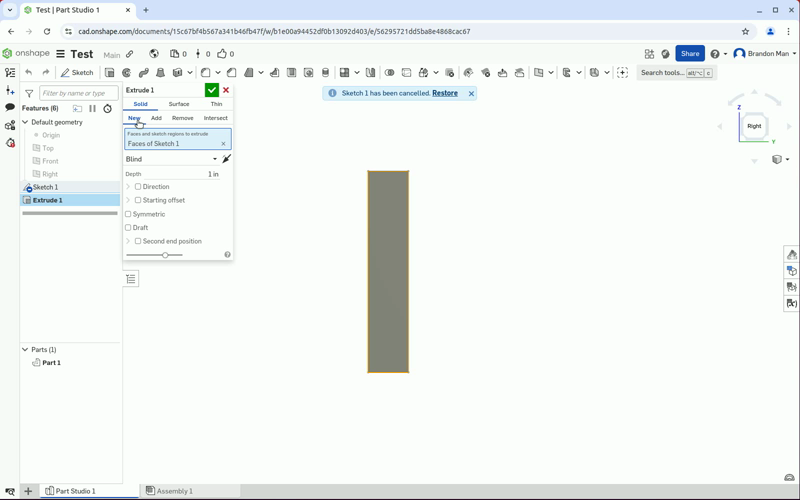
click(137, 120)
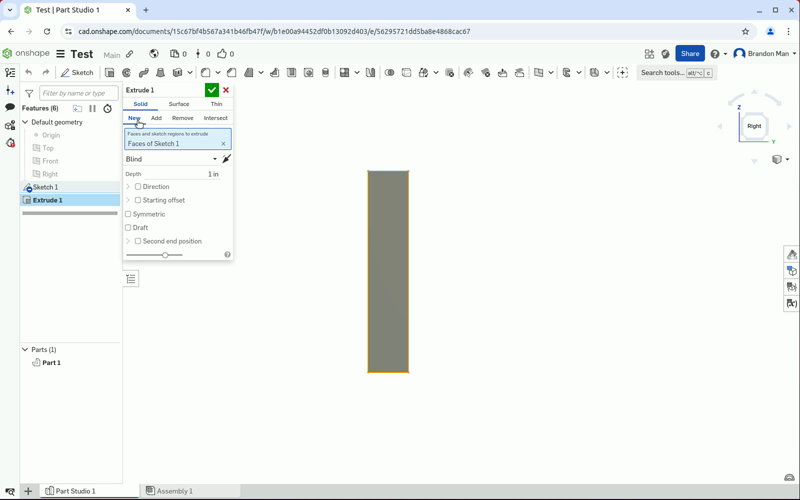
key(tab, 4)
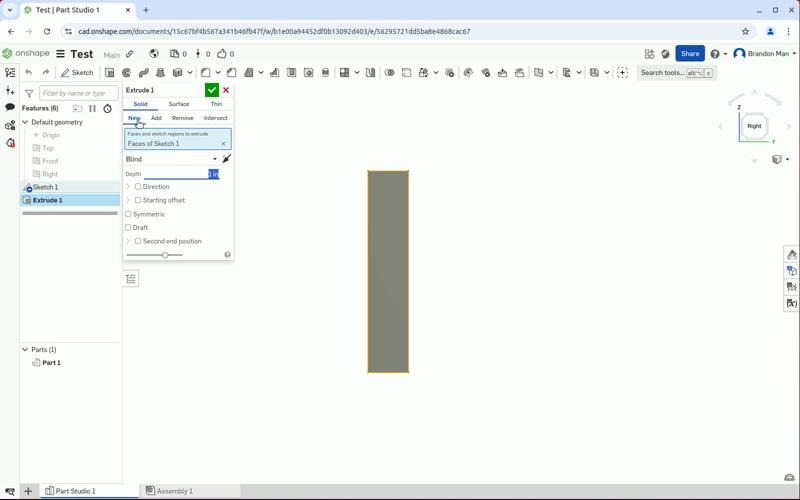
text(4.092)
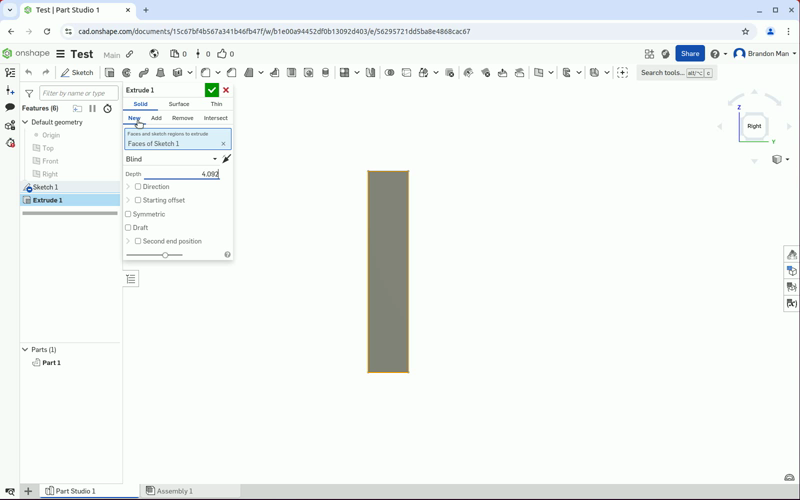
key(enter)
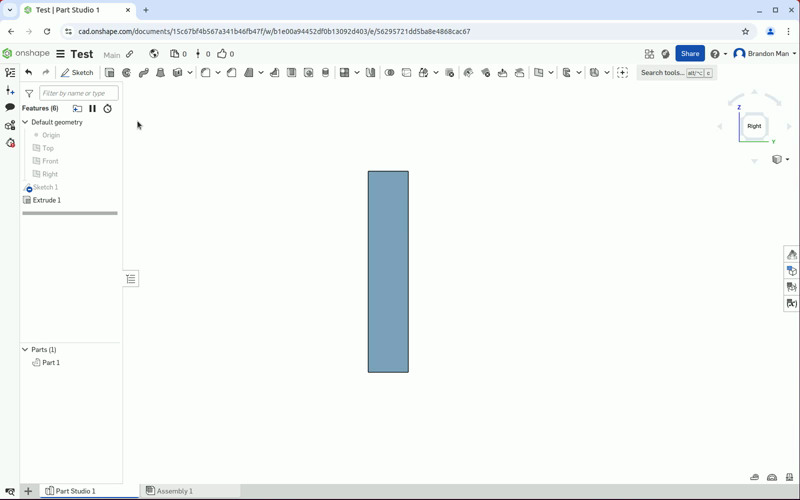
key(shift+h)
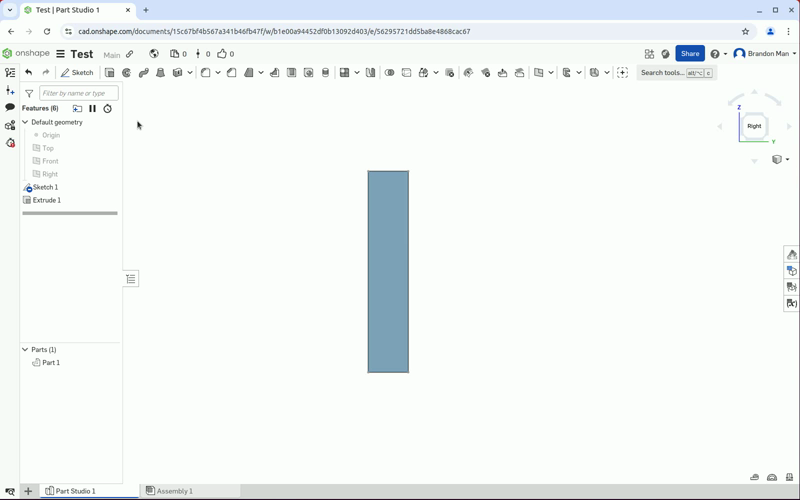
key(shift+h)
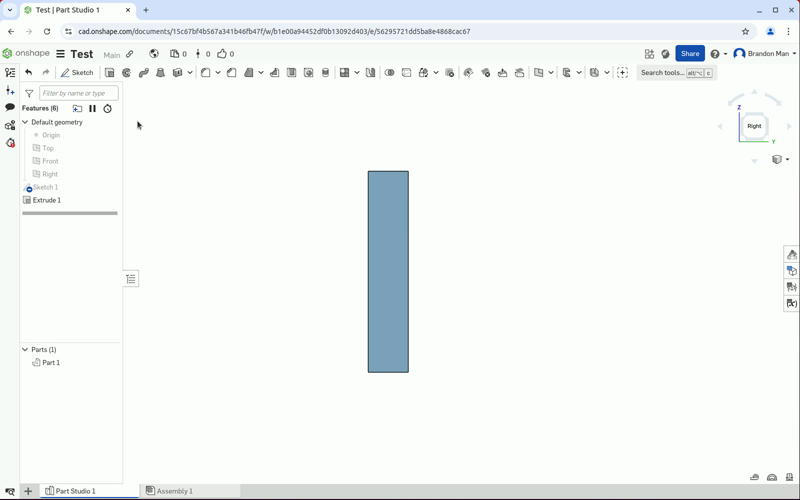
mouse_move(73, 189)
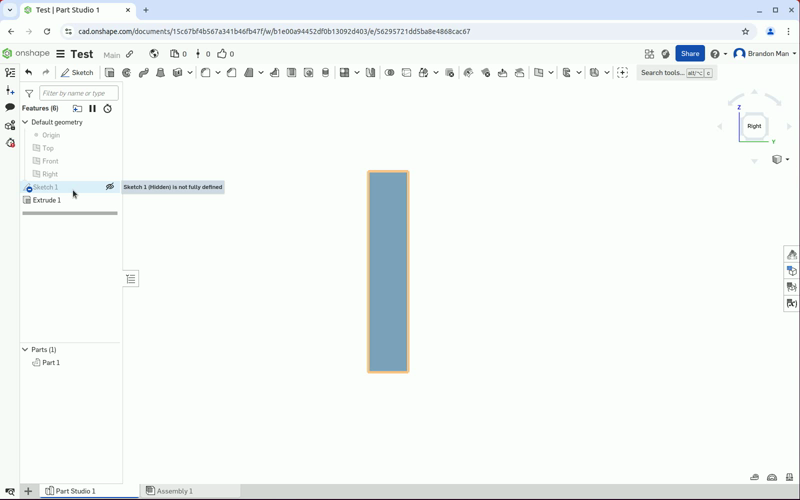
click(73, 189)
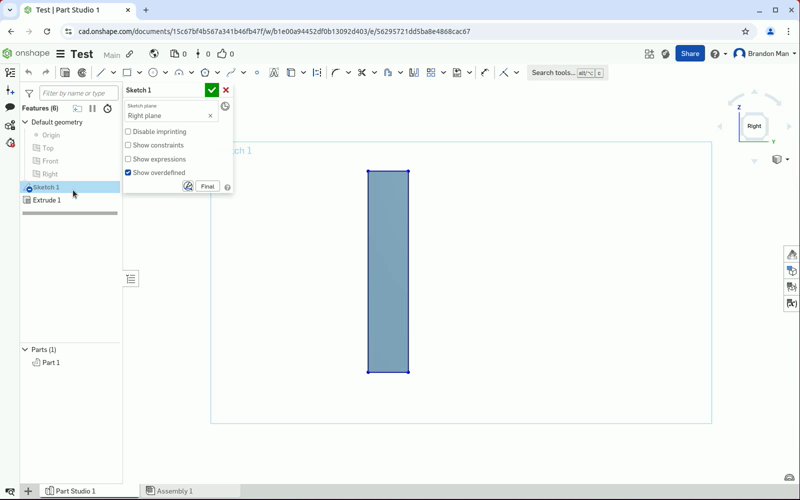
mouse_move(229, 92)
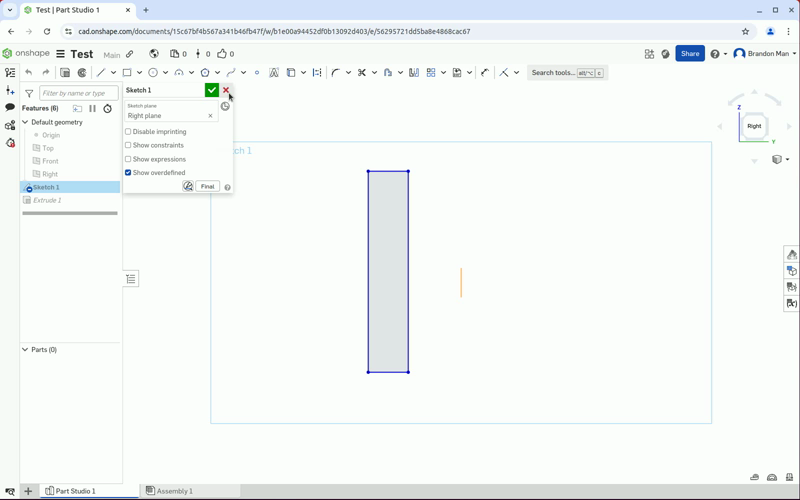
click(229, 92)
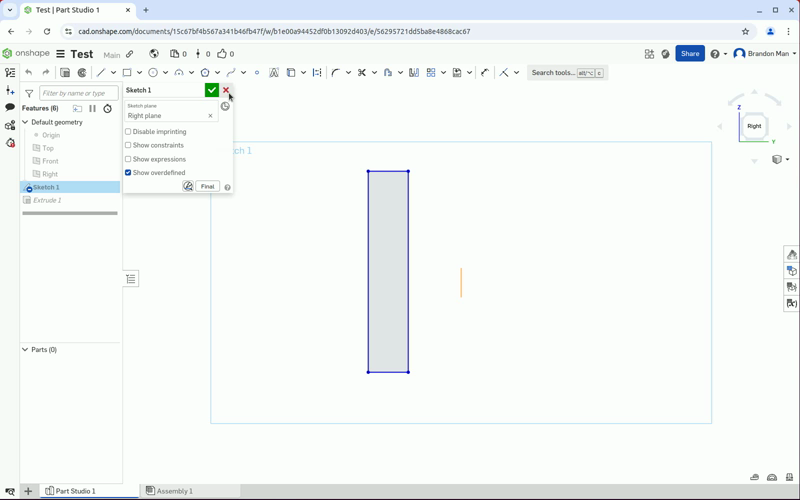
key(shift+s)
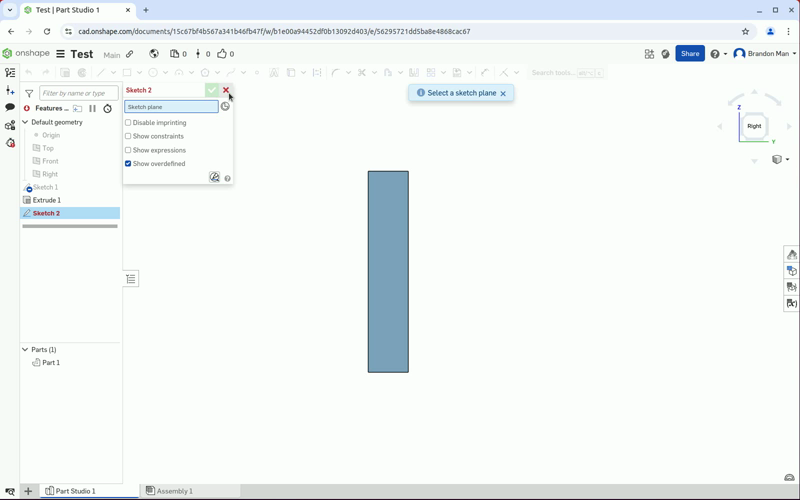
mouse_move(73, 176)
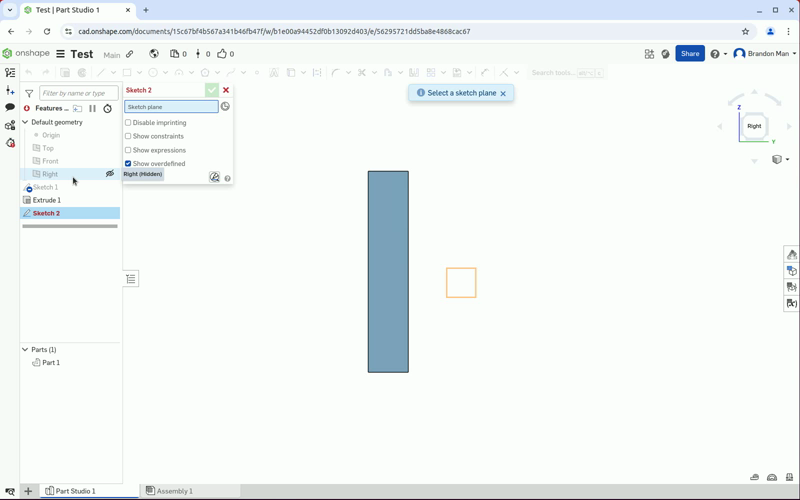
click(73, 176)
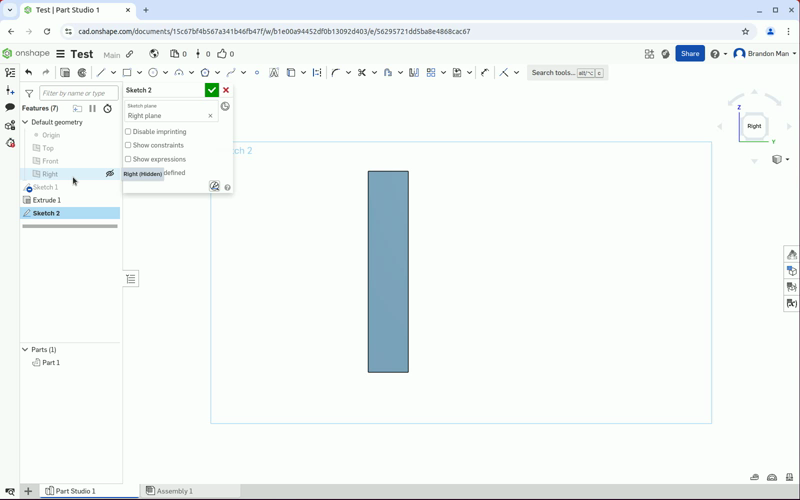
mouse_move(73, 352)
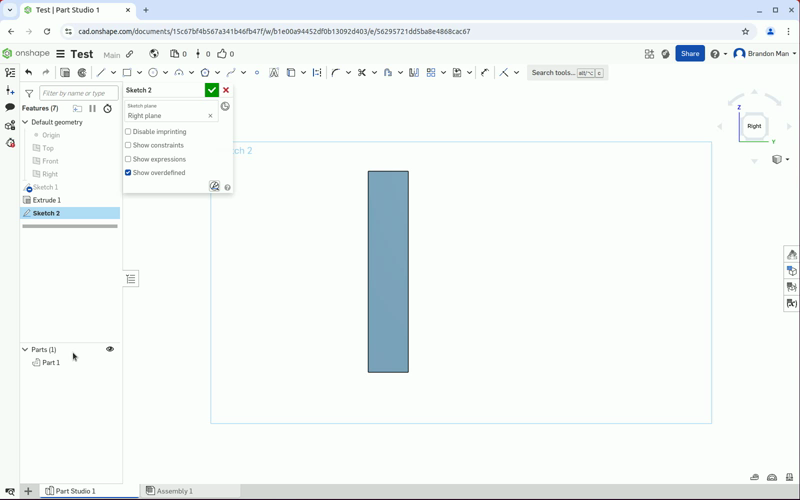
key(y)
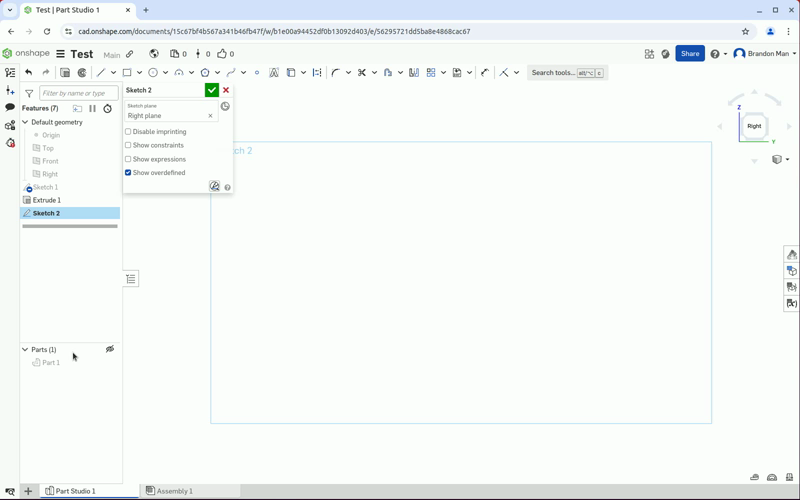
key(l)
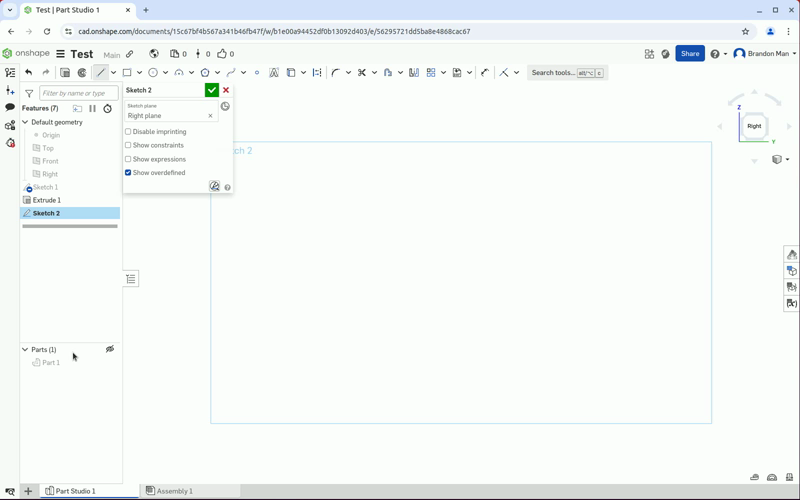
key_down(shift)
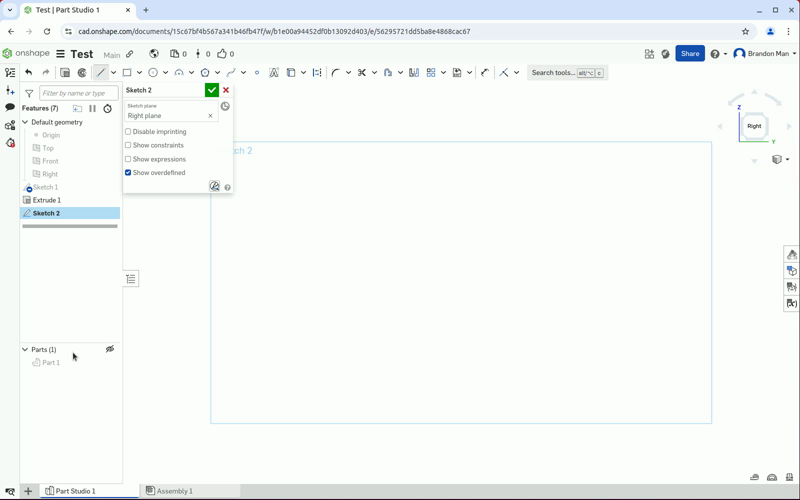
mouse_move(489, 372)
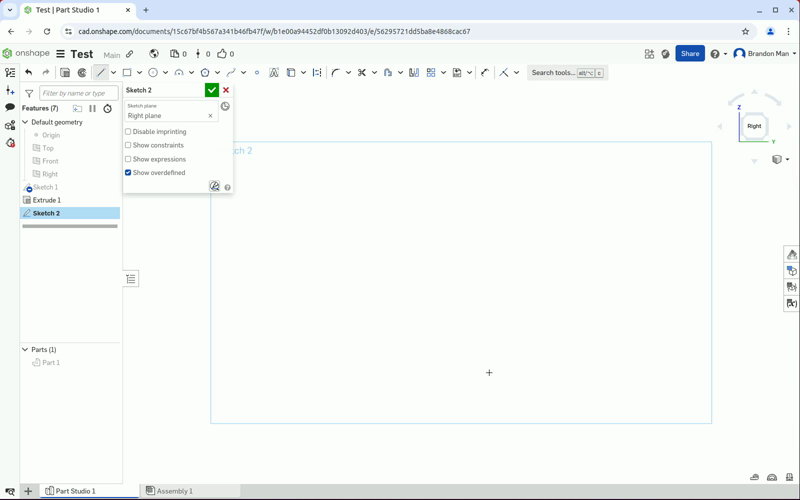
click(489, 372)
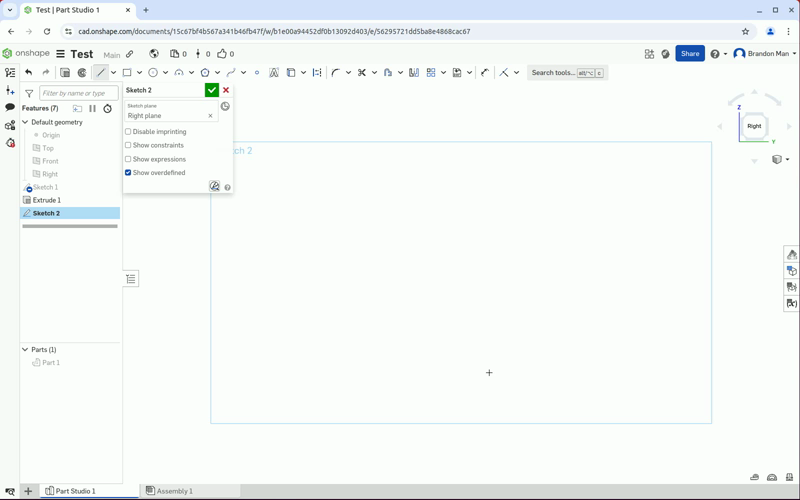
key_up(shift)
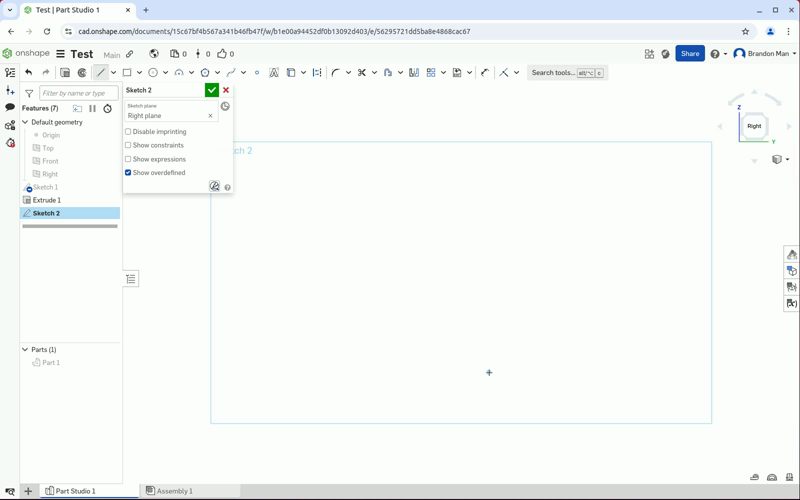
key_down(shift)
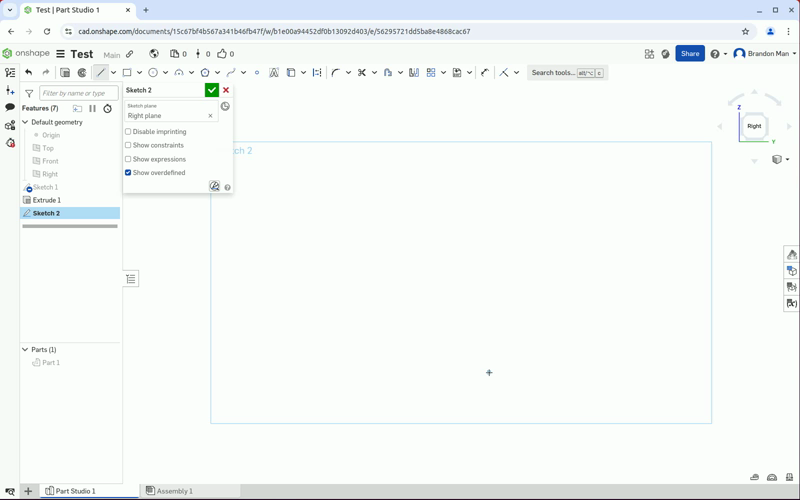
mouse_move(519, 372)
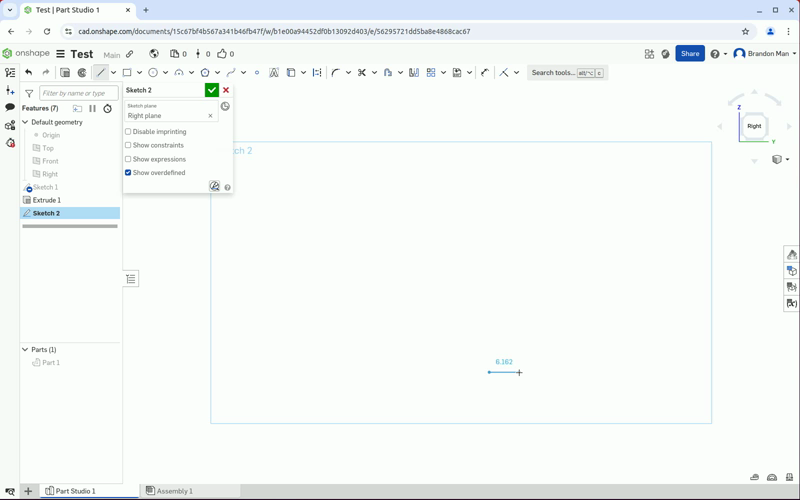
mouse_move(529, 372)
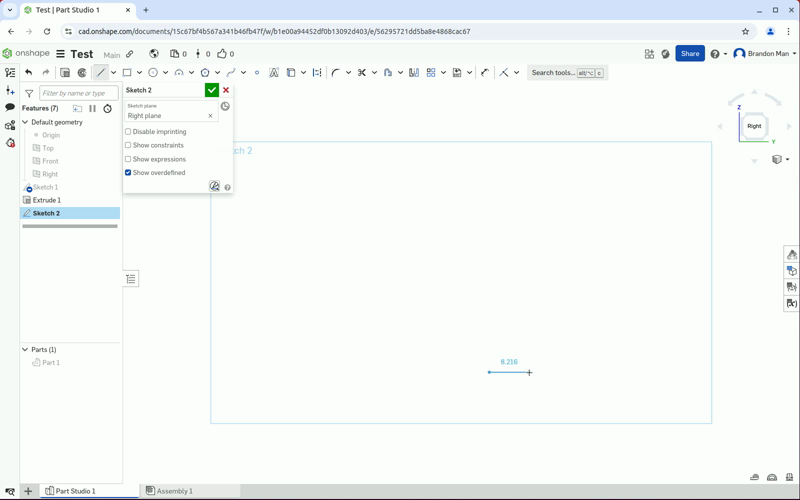
click(529, 372)
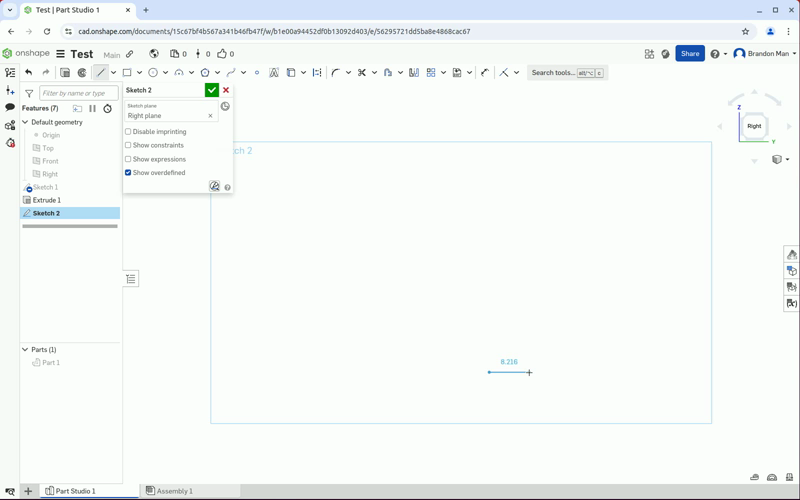
key_up(shift)
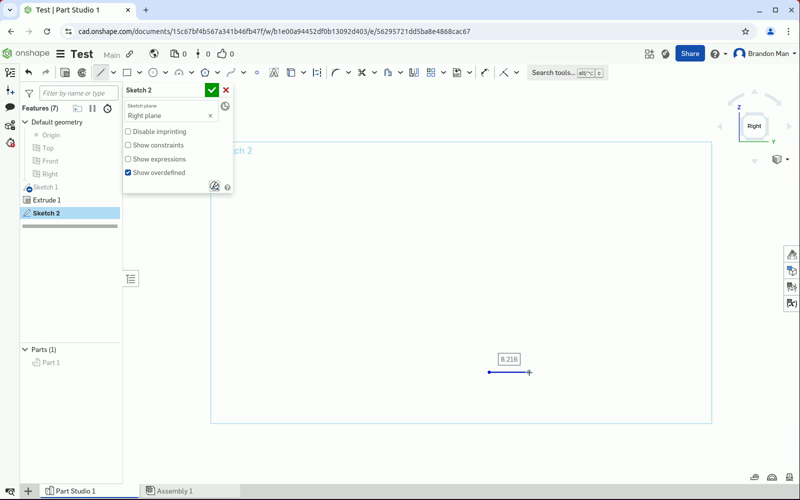
key_down(shift)
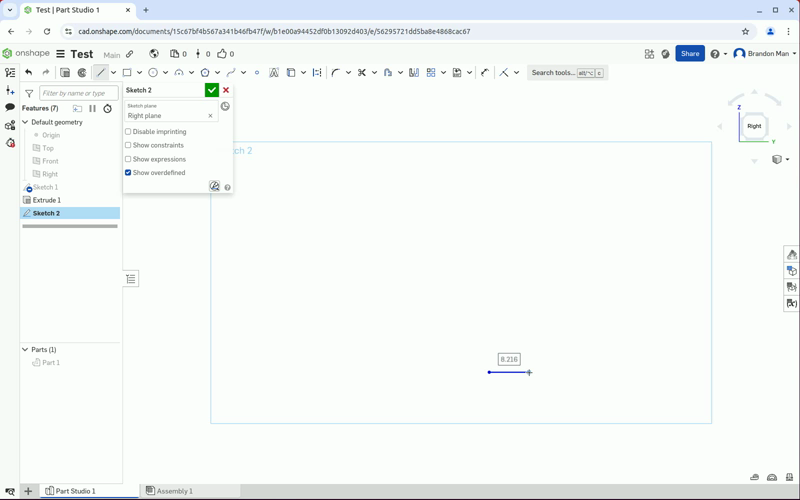
mouse_move(529, 171)
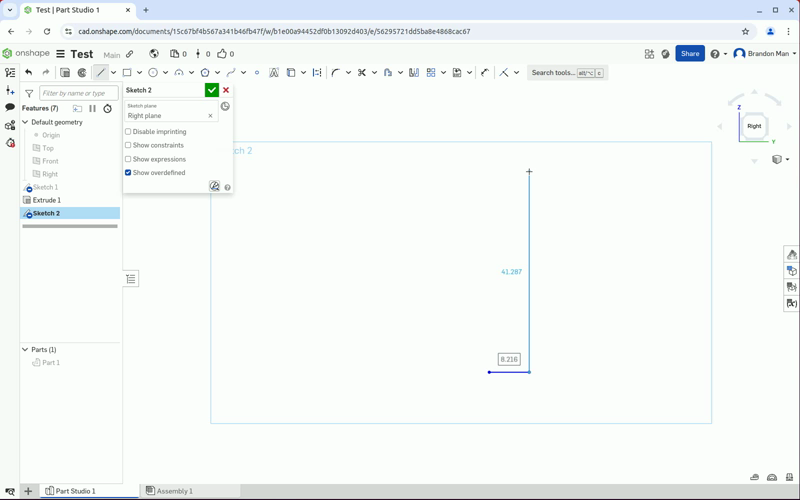
click(529, 171)
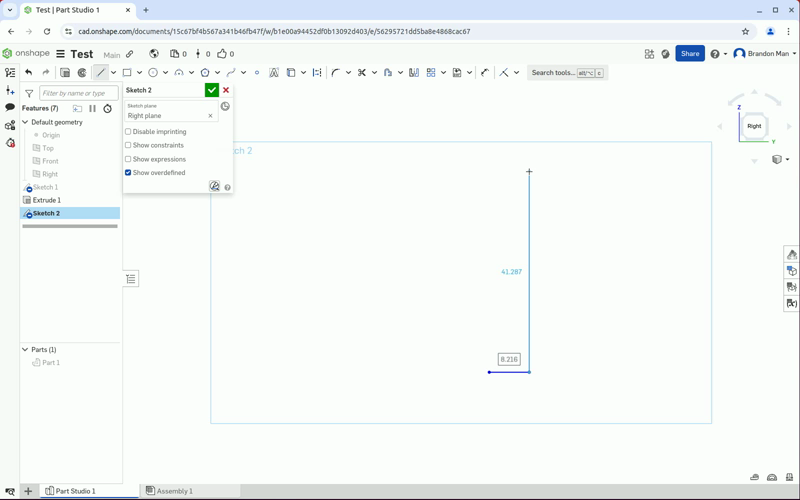
key_up(shift)
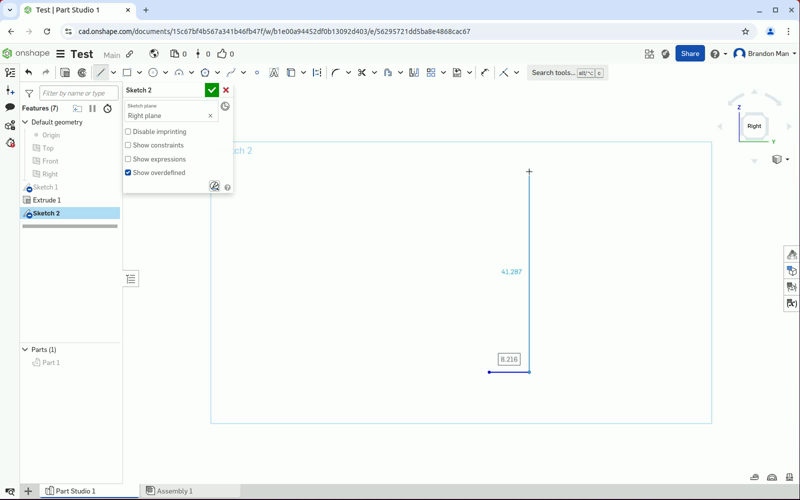
key_down(shift)
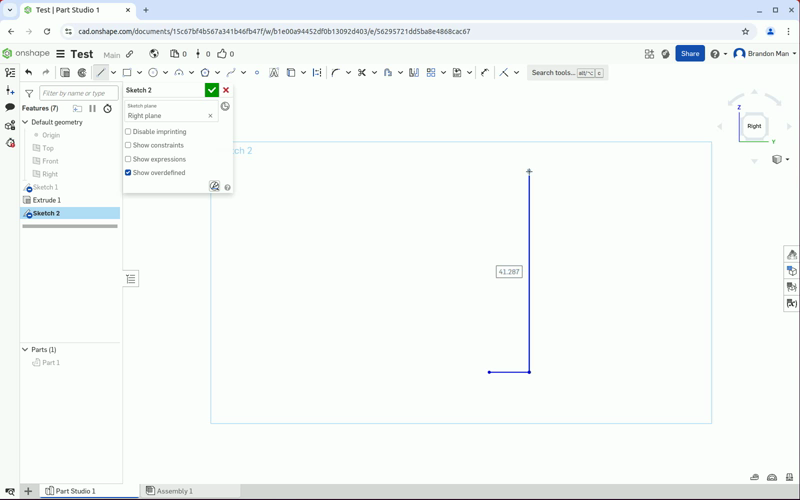
mouse_move(559, 171)
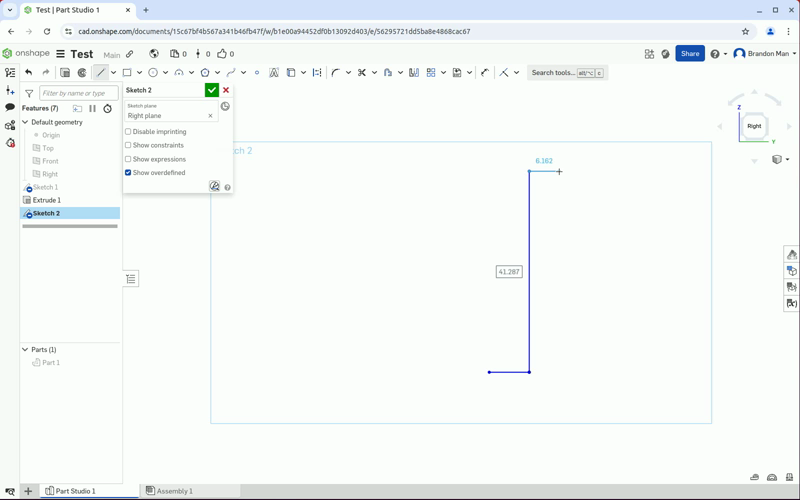
mouse_move(489, 171)
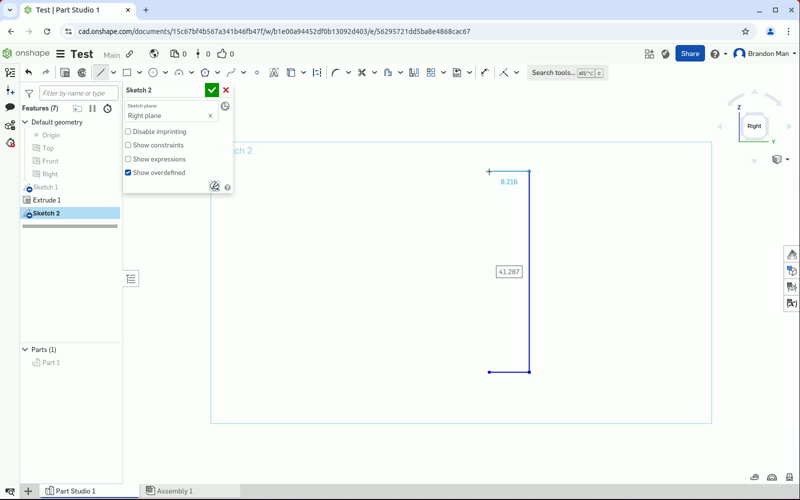
click(489, 171)
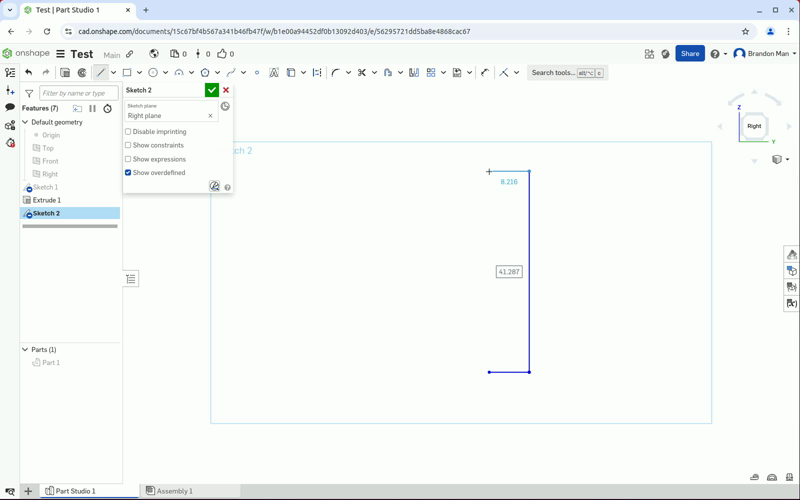
key_up(shift)
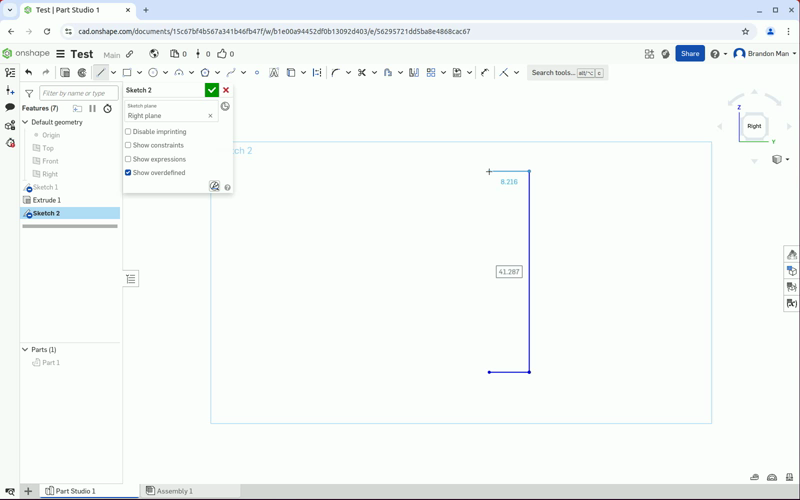
key_down(shift)
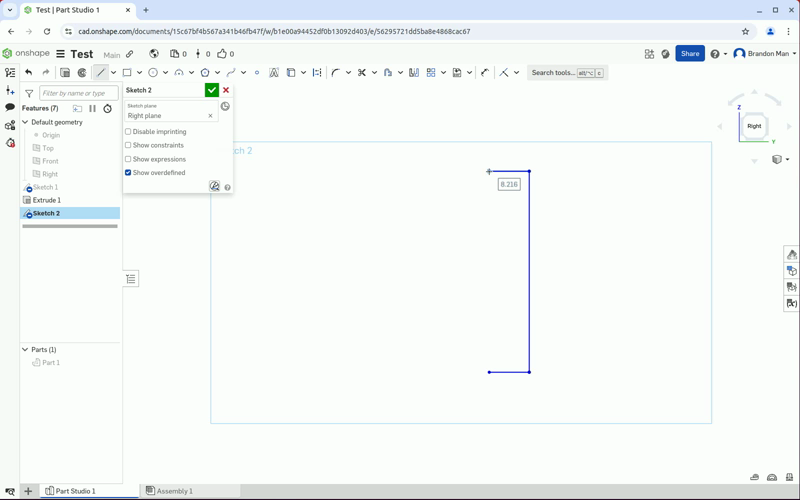
mouse_move(489, 372)
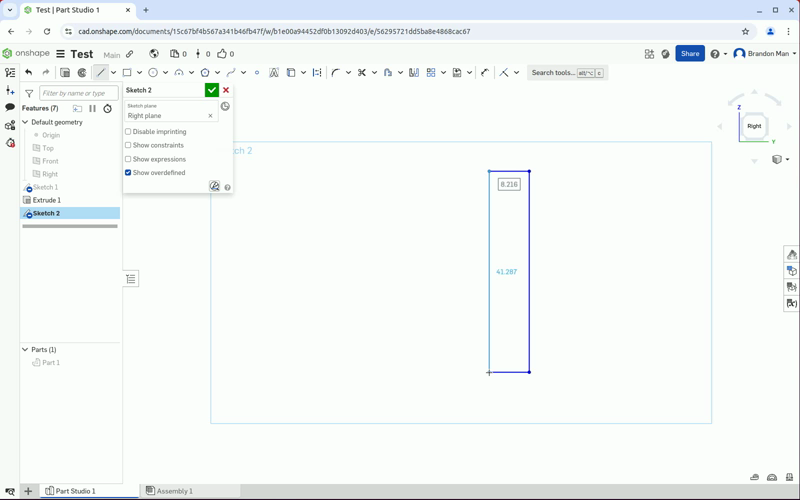
key_up(shift)
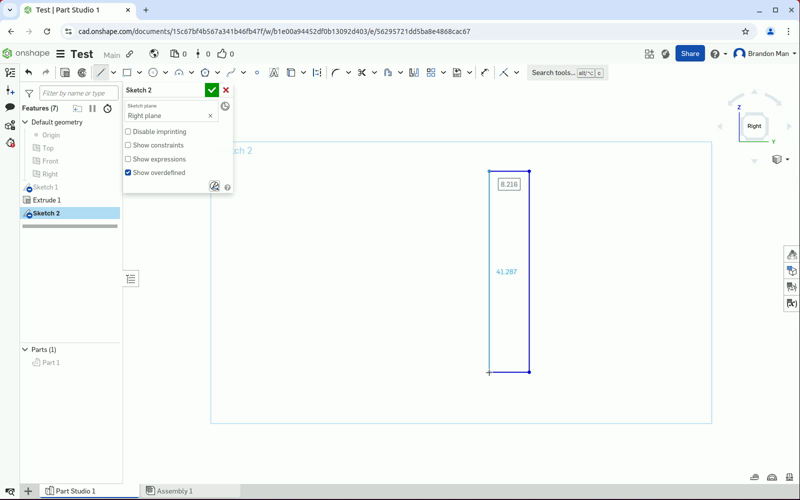
click(489, 372)
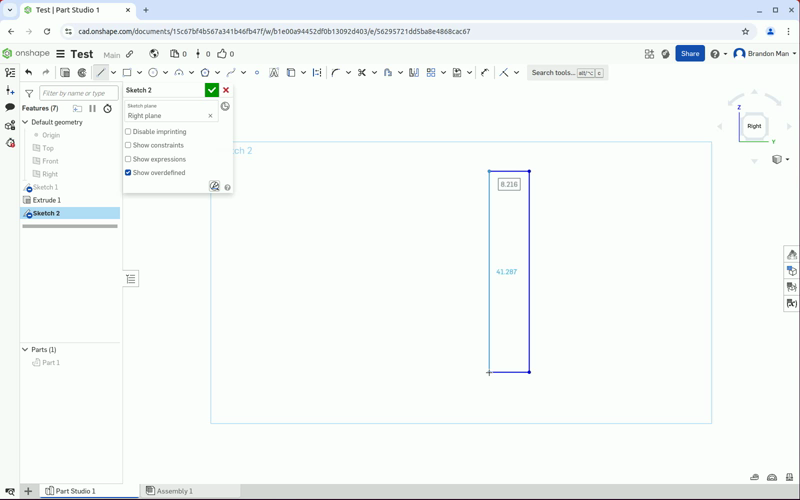
key(esc)
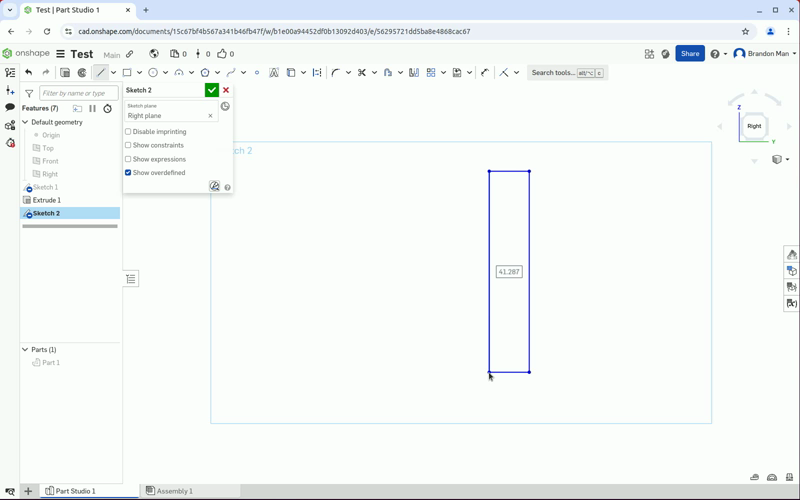
mouse_move(505, 226)
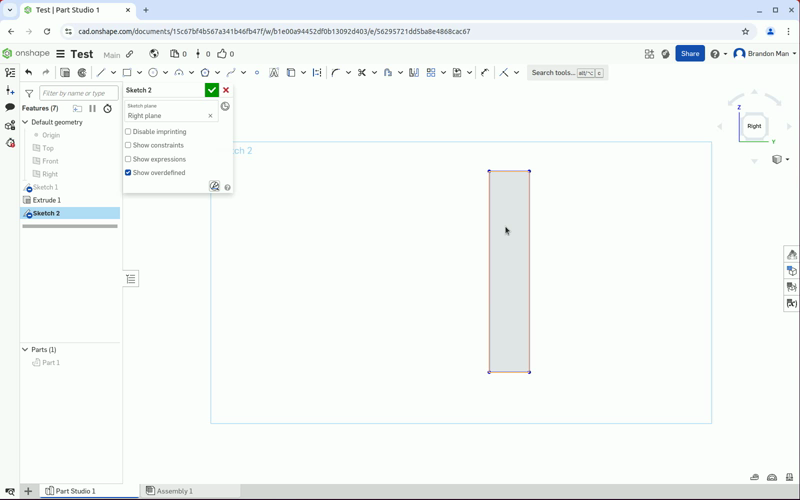
click(505, 226)
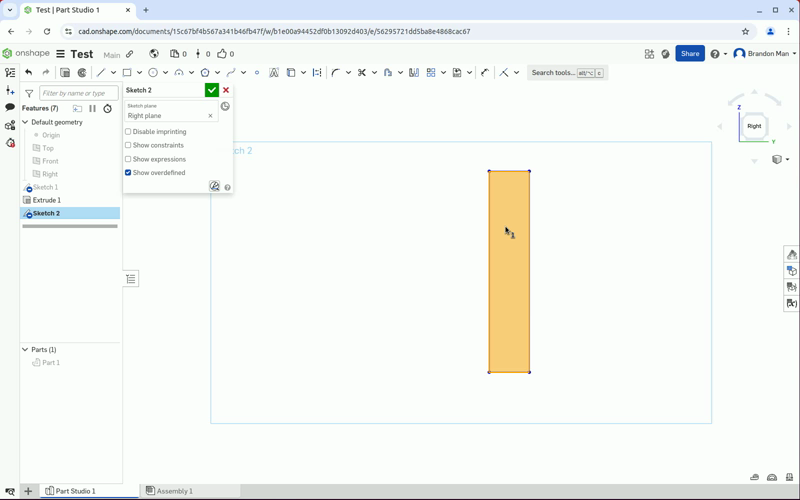
mouse_move(73, 352)
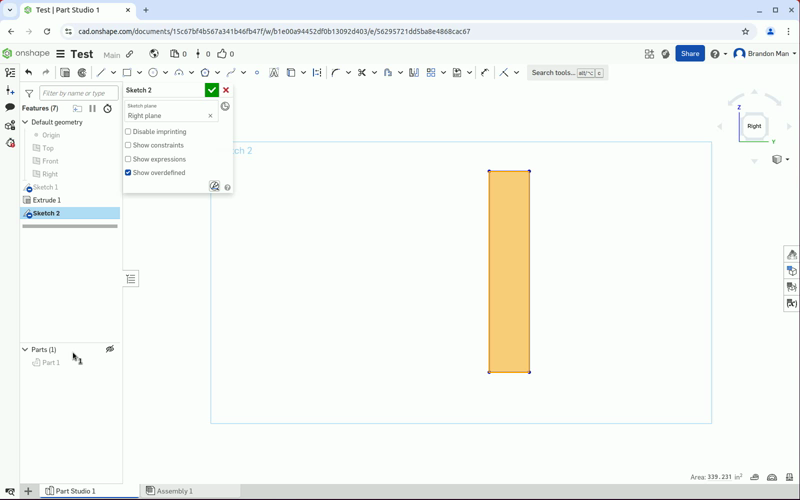
key(shift+y)
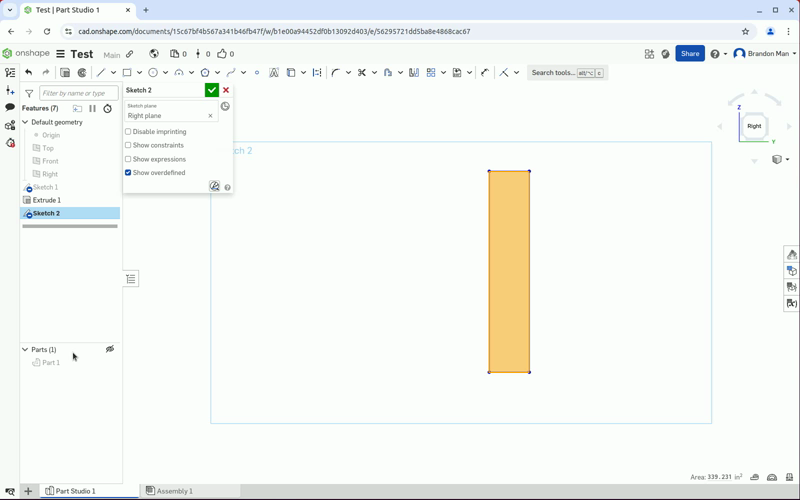
key(shift+e)
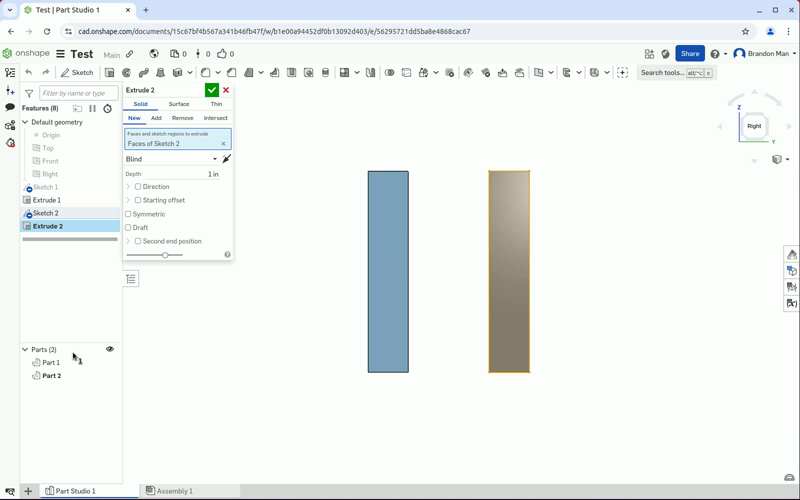
mouse_move(143, 106)
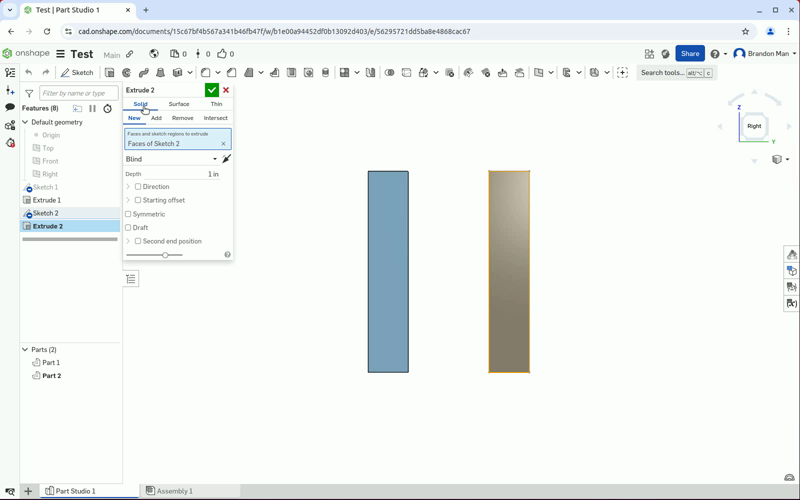
click(143, 106)
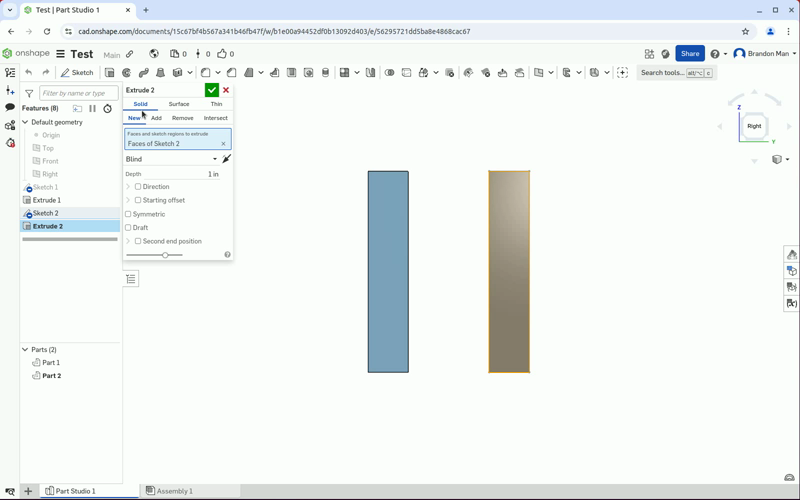
mouse_move(137, 120)
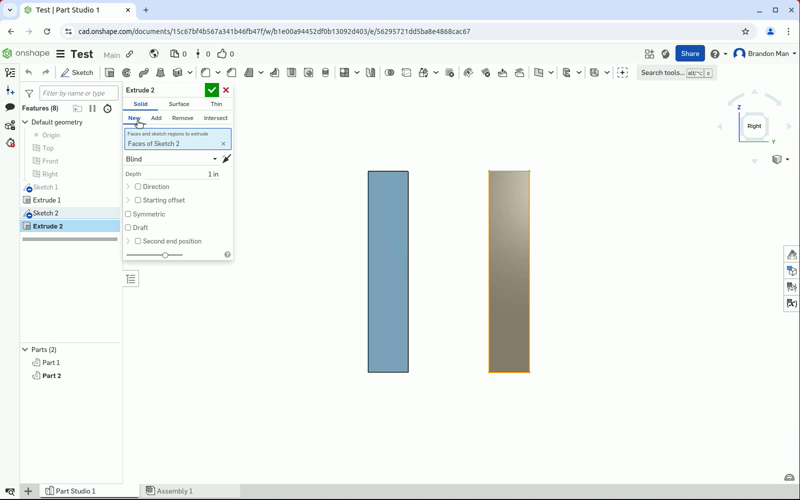
click(137, 120)
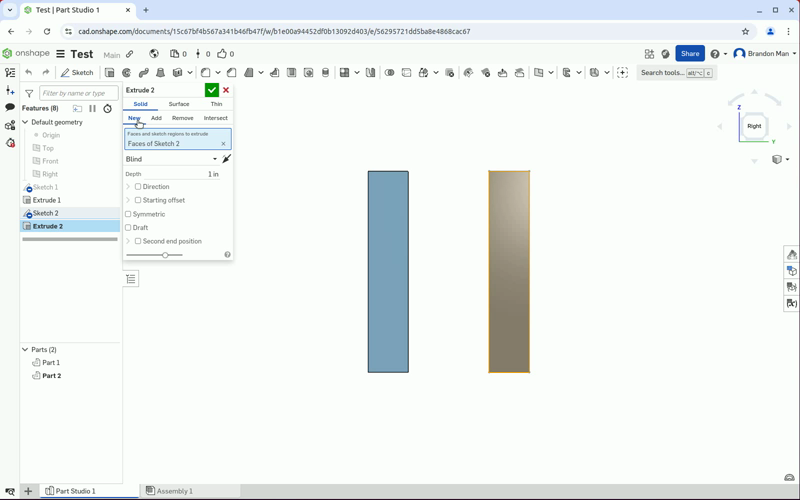
key(tab, 4)
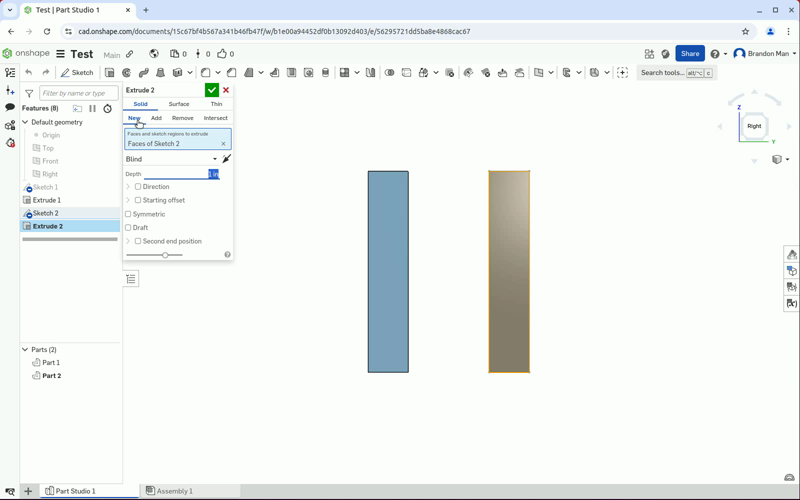
text(4.092)
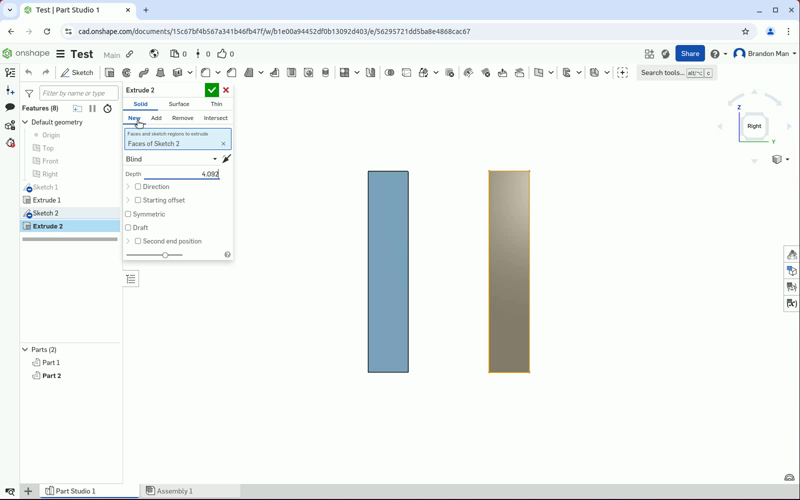
key(enter)
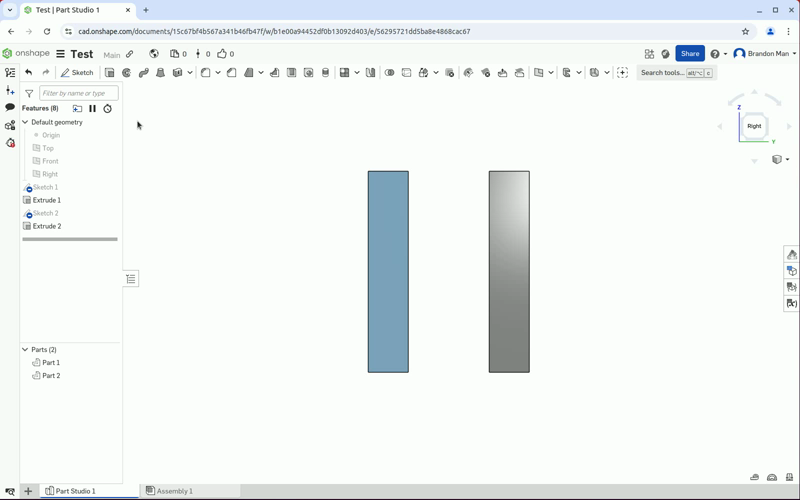
key(shift+h)
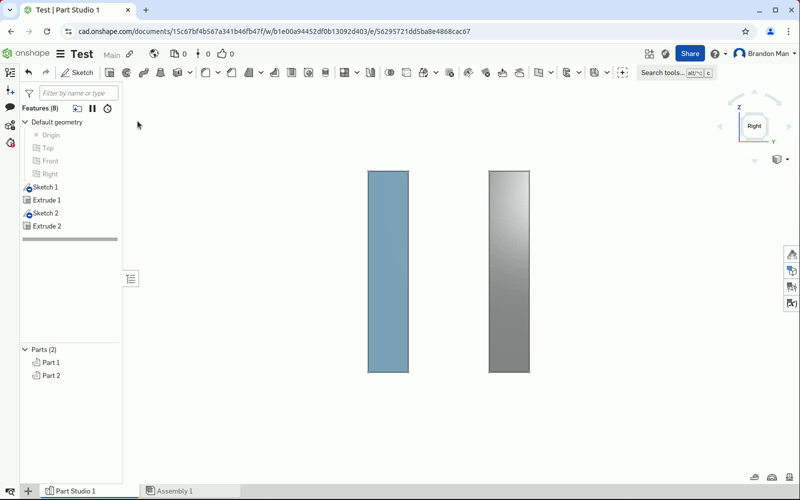
key(shift+h)
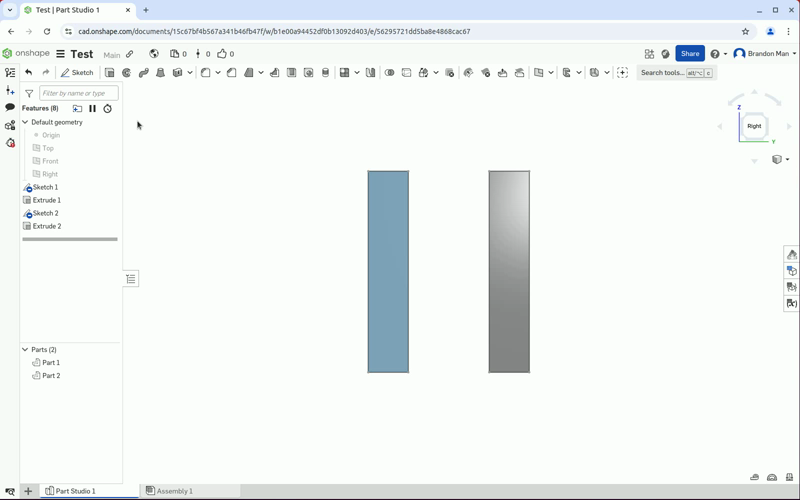
key(shift+7)
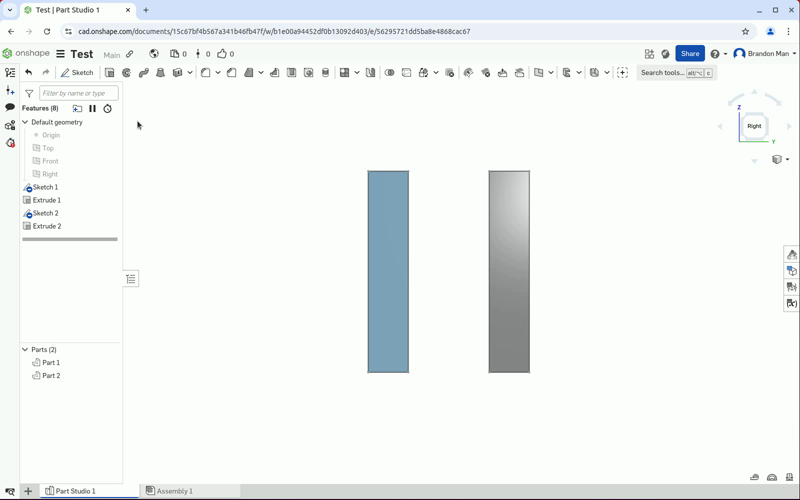
key(right, 2)
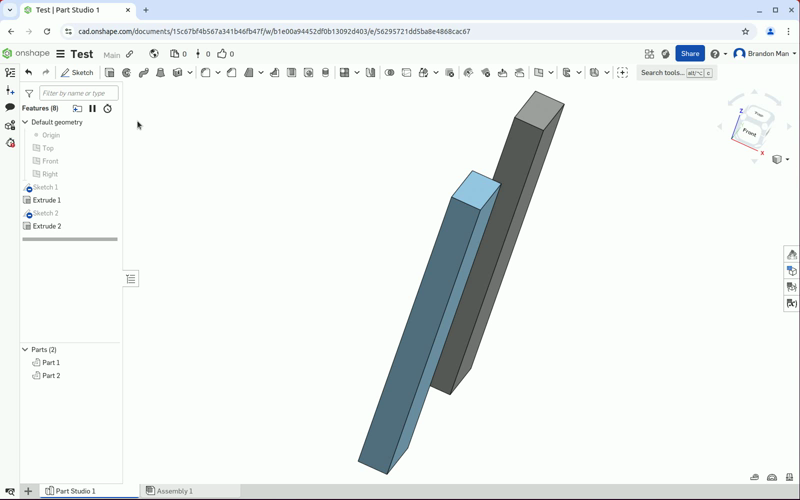
key(down, 2)
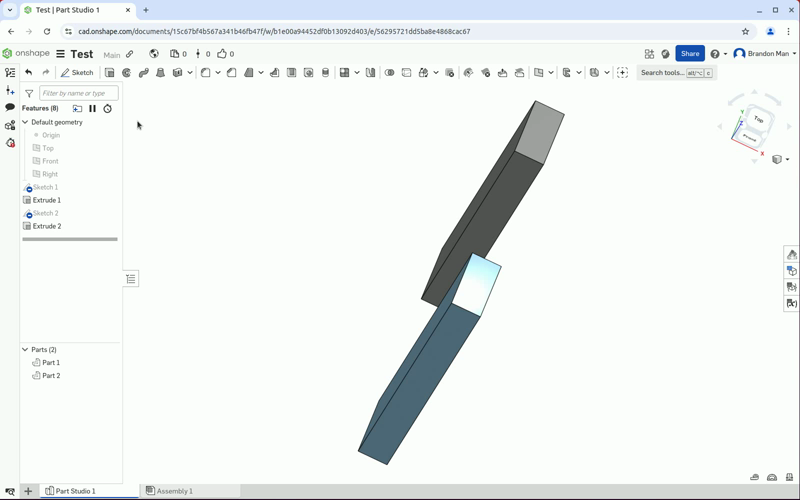
key(up, 2)
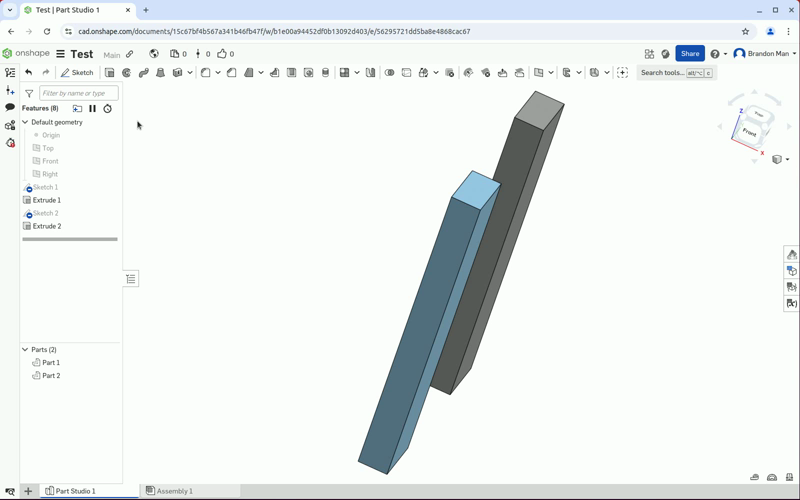
key(left, 2)
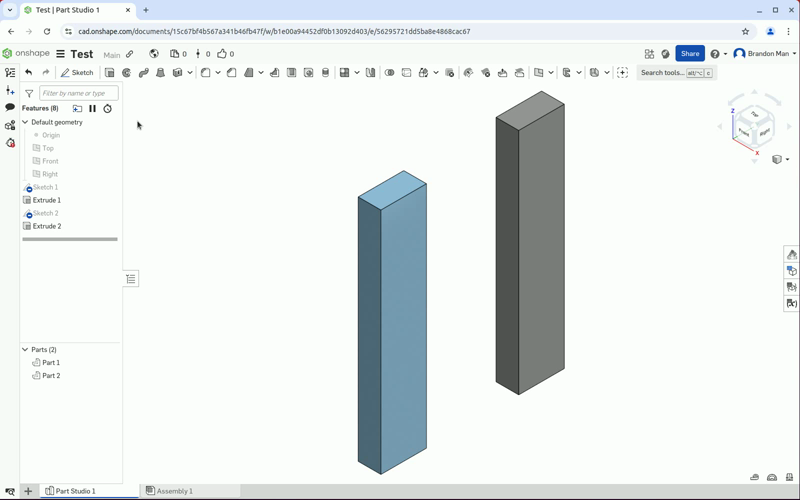
mouse_move(73, 189)
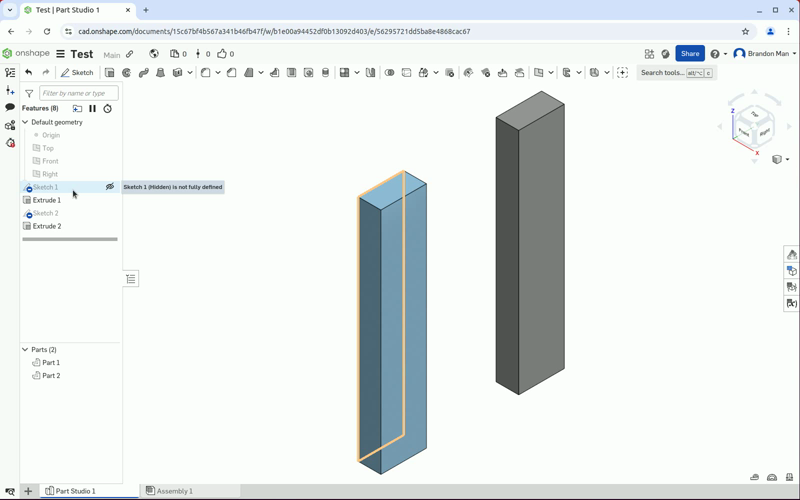
click(73, 189)